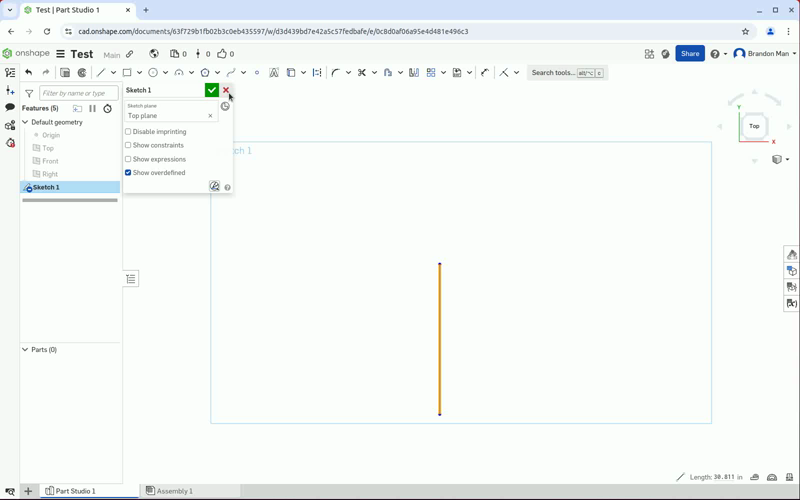
key(shift+h)
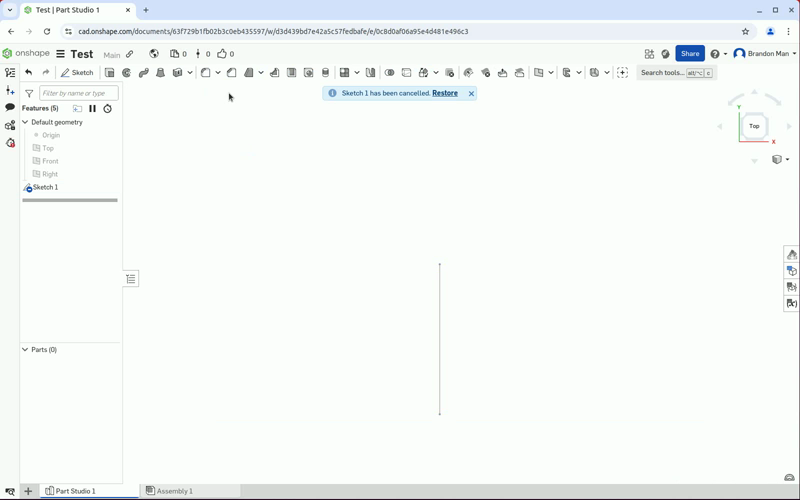
key(shift+s)
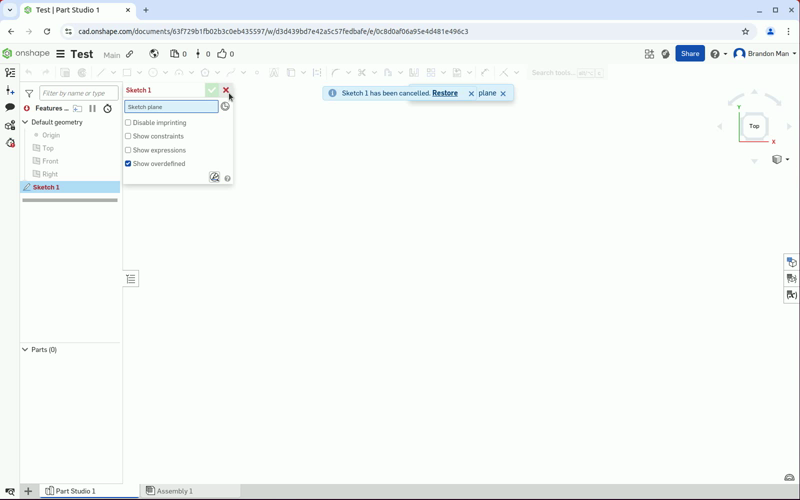
mouse_move(73, 150)
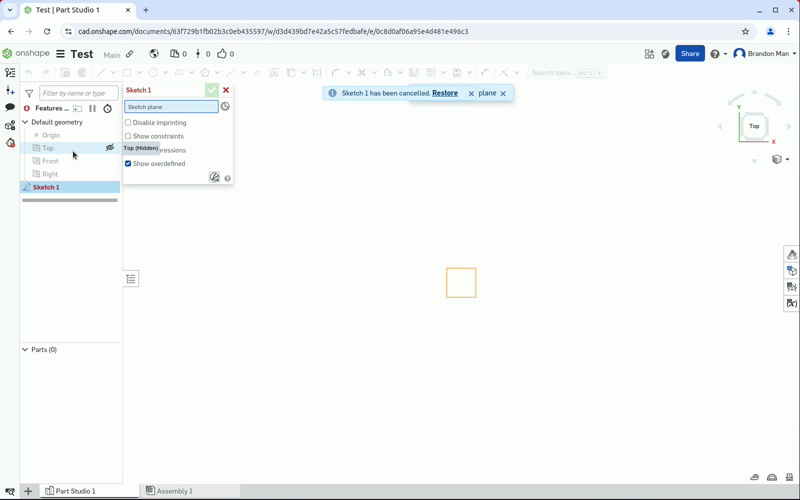
click(73, 150)
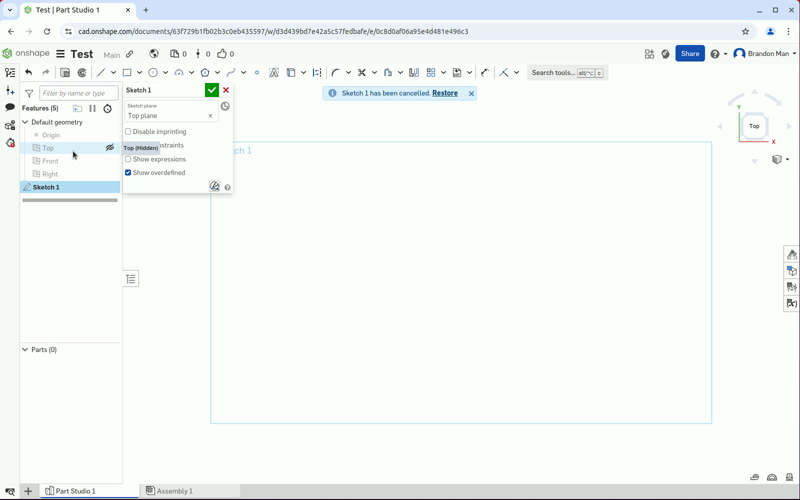
mouse_move(73, 352)
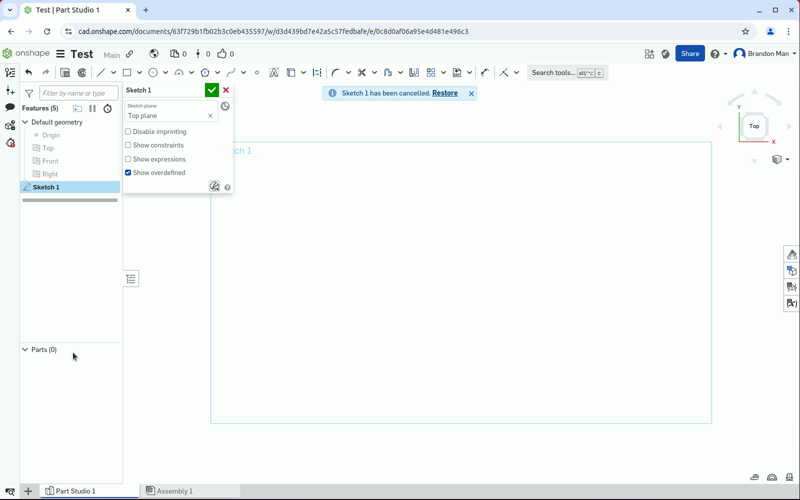
key(y)
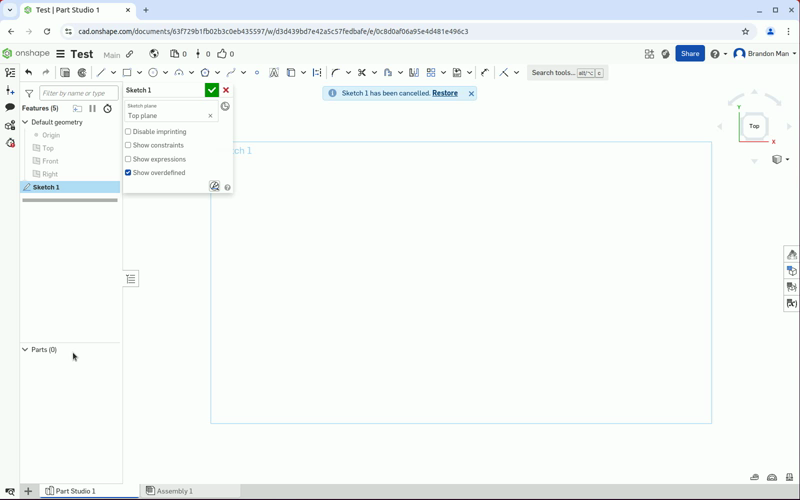
key(c)
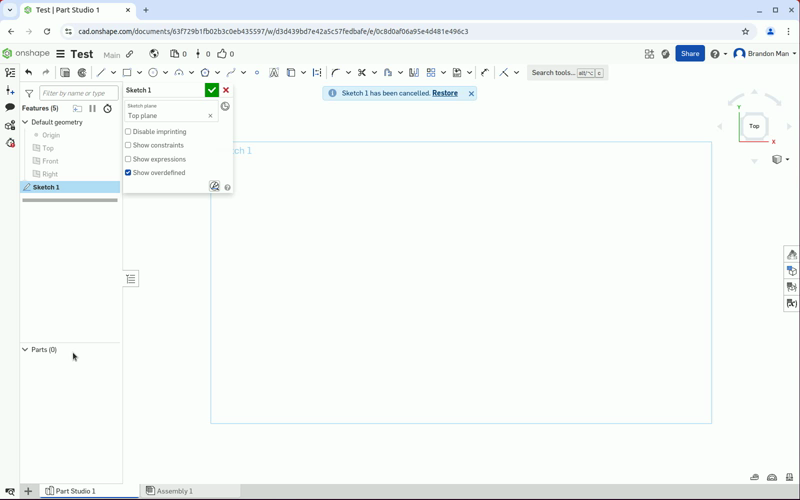
key_down(shift)
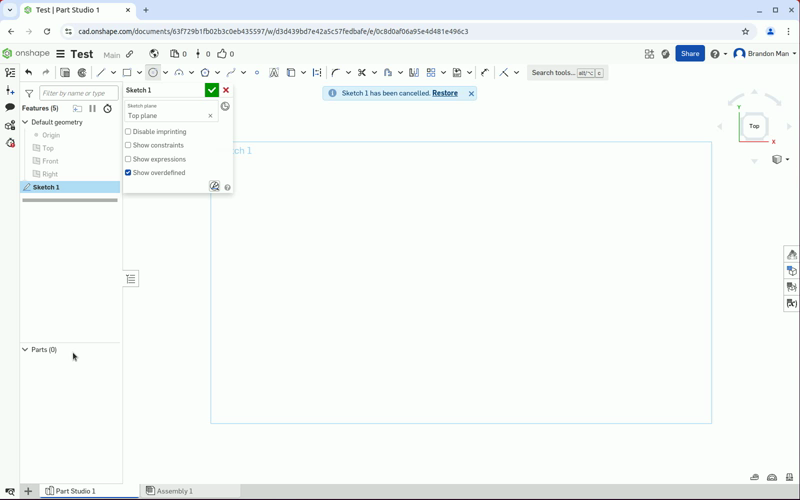
mouse_move(460, 282)
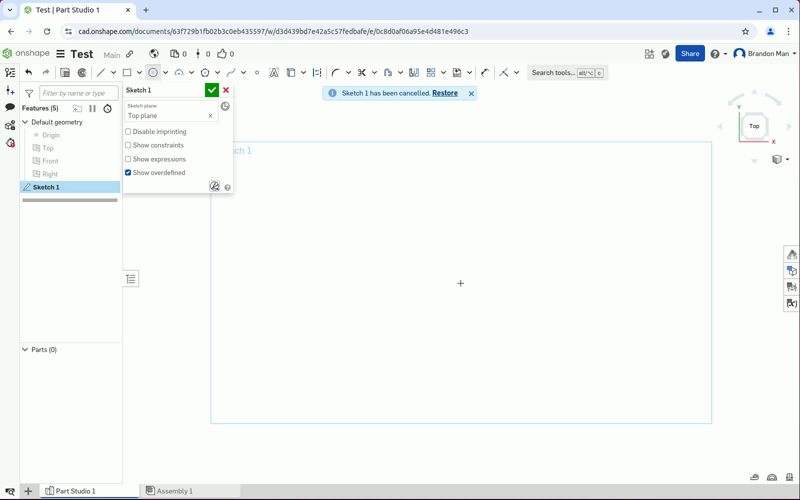
click(460, 282)
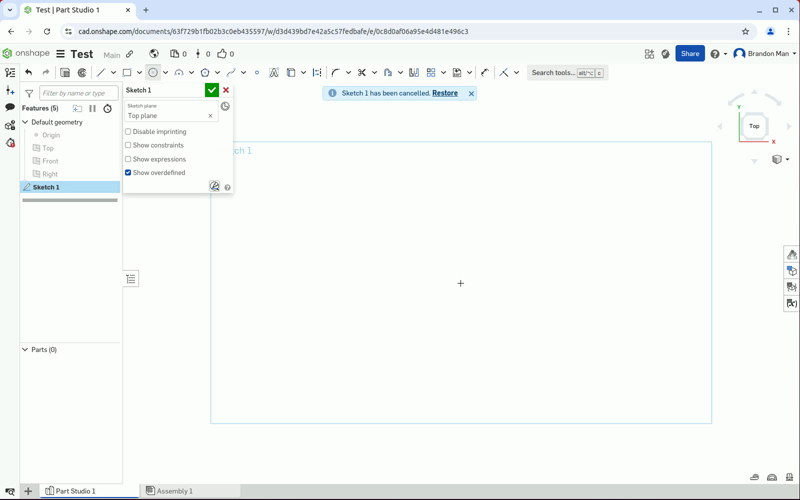
key_up(shift)
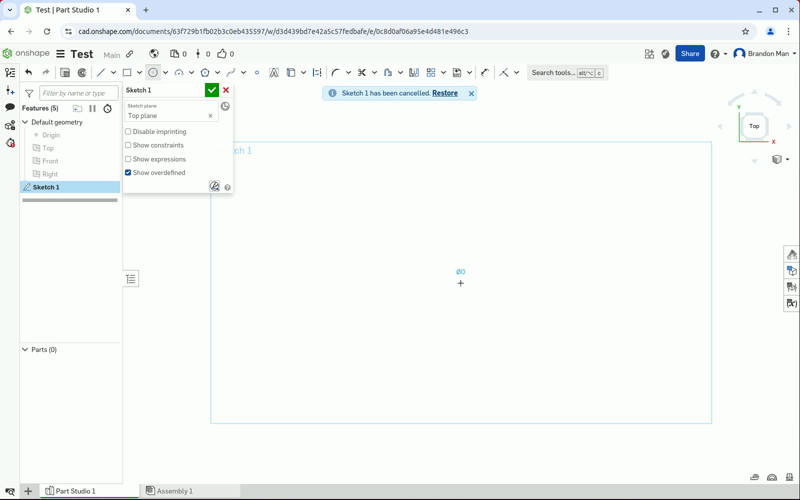
mouse_move(479, 282)
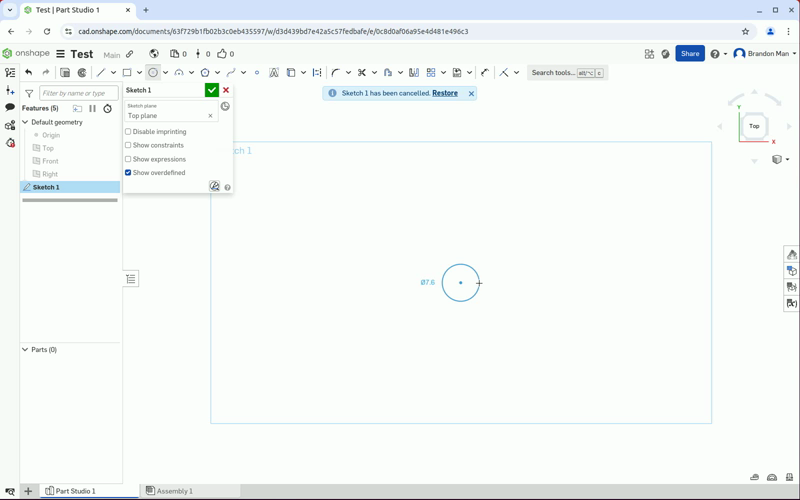
click(479, 282)
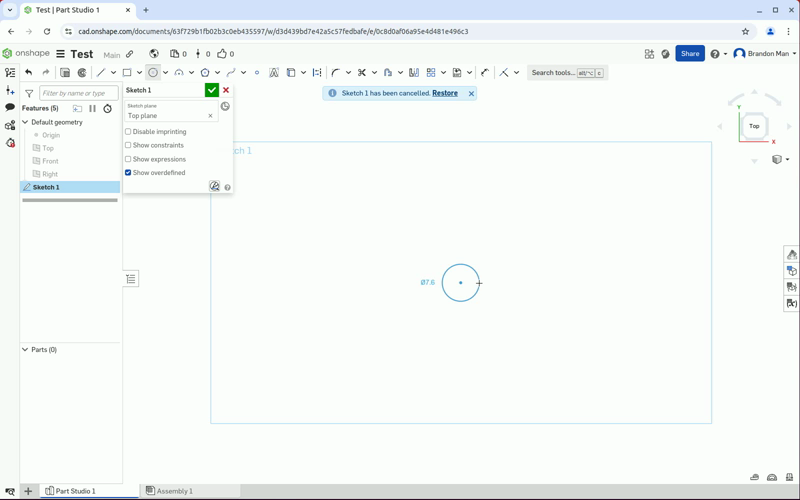
key(esc)
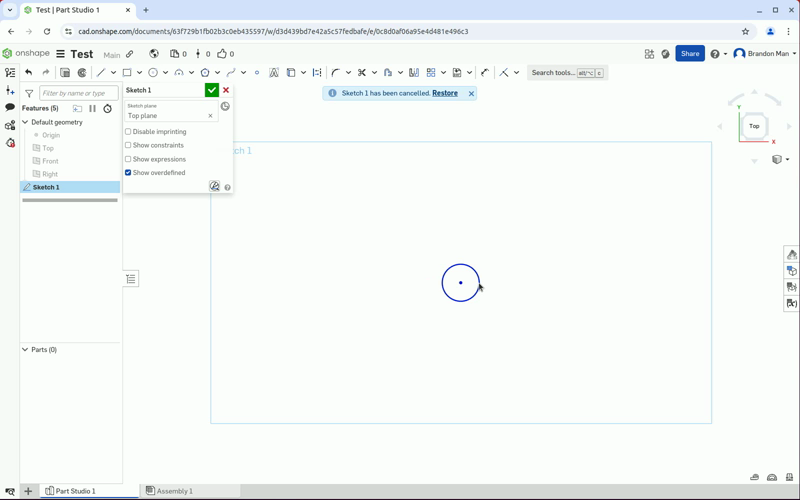
key(c)
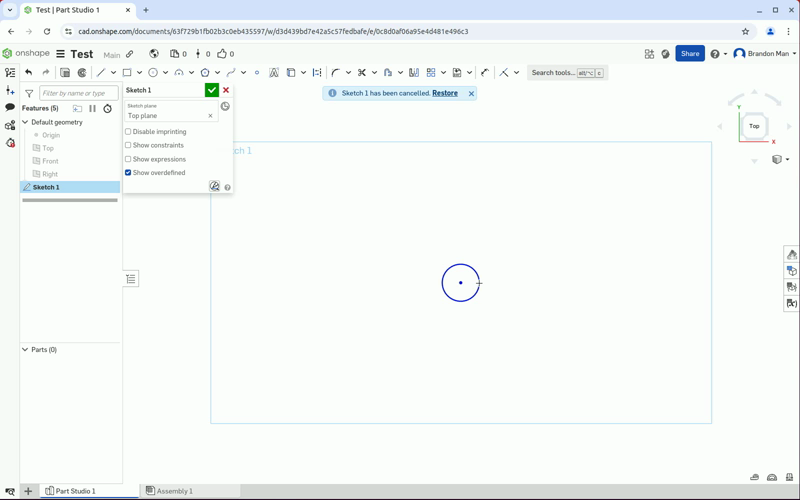
key_down(shift)
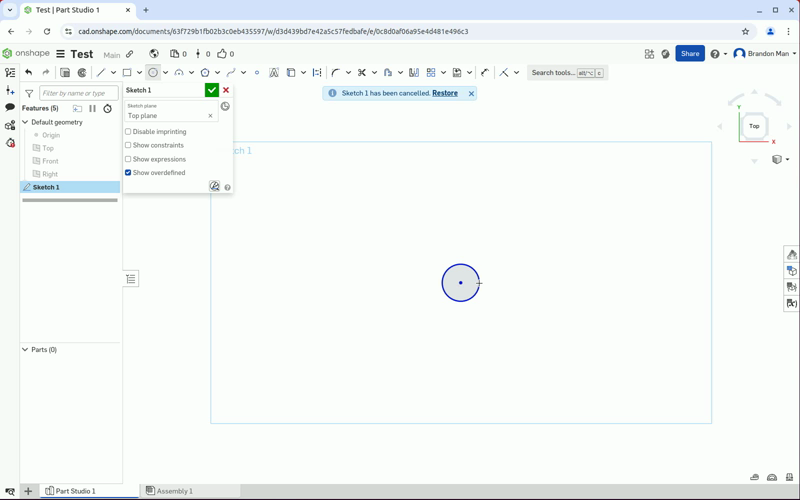
mouse_move(460, 282)
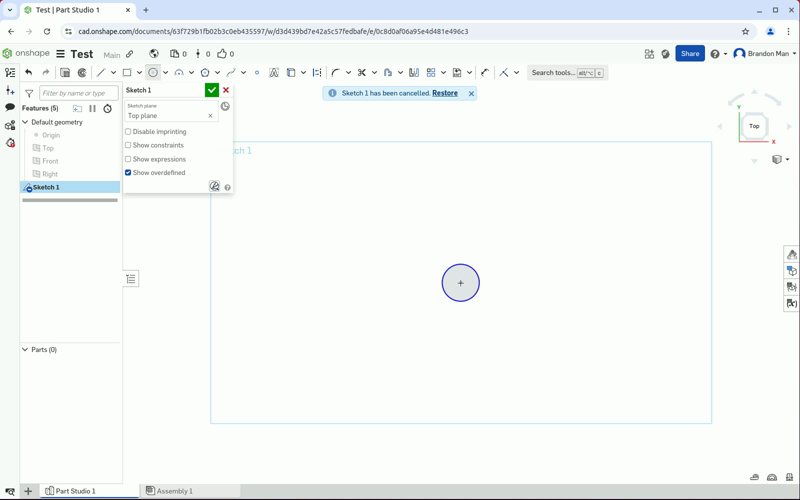
click(460, 282)
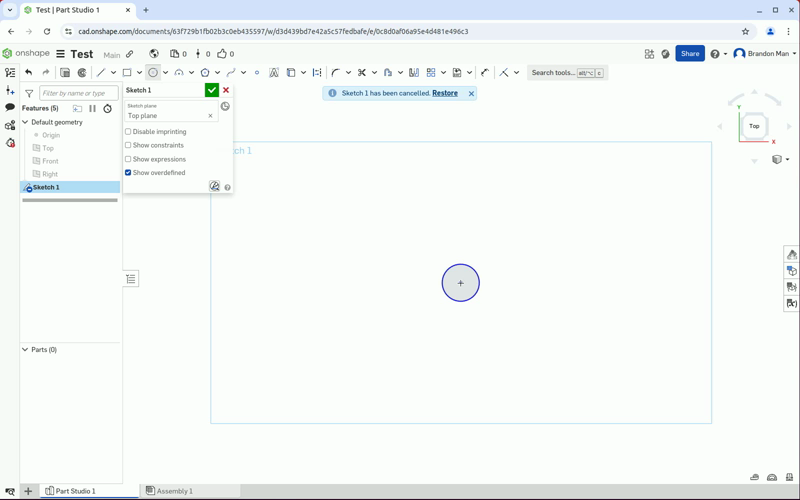
key_up(shift)
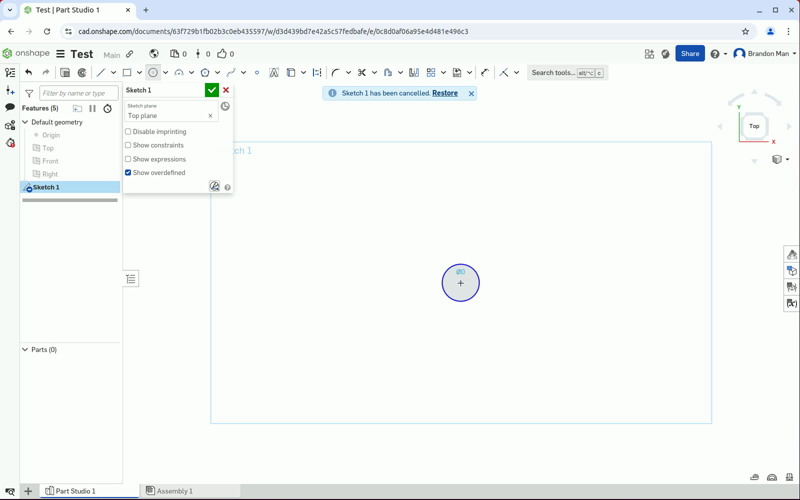
mouse_move(469, 282)
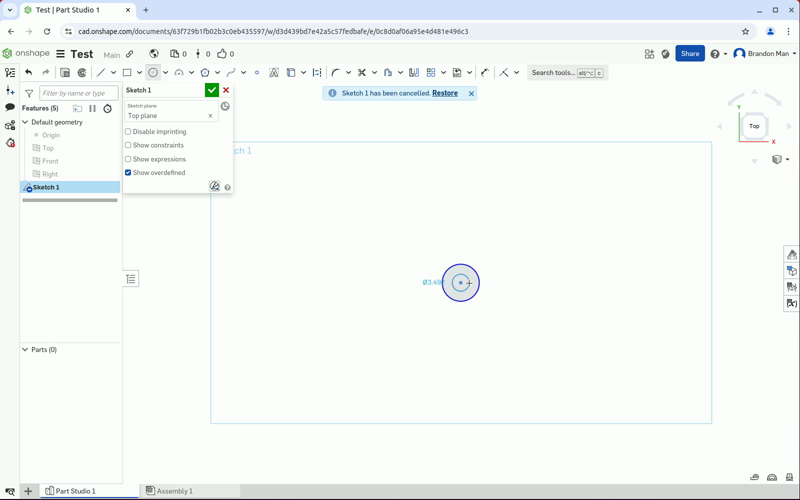
click(469, 282)
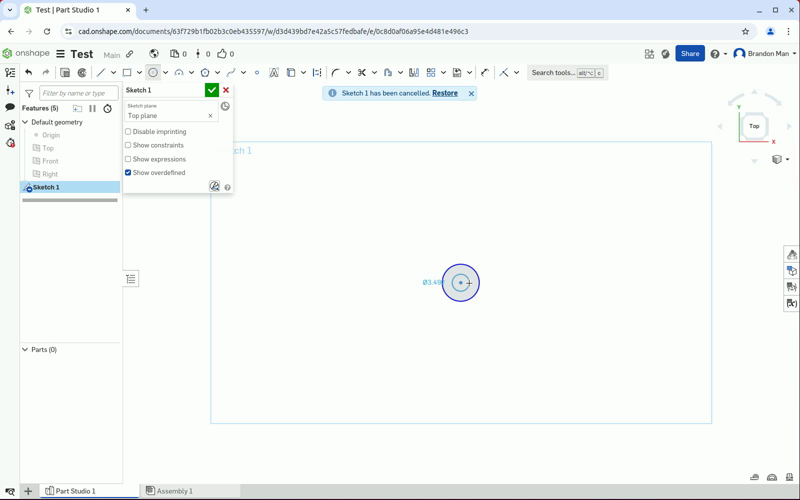
key(esc)
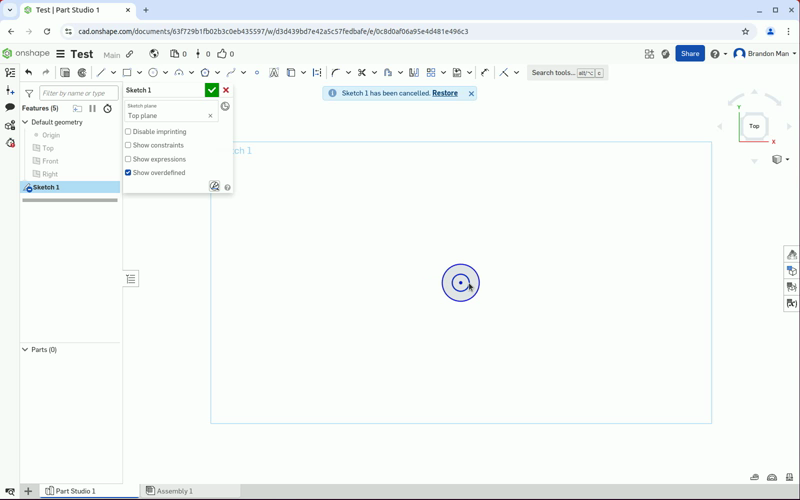
mouse_move(467, 270)
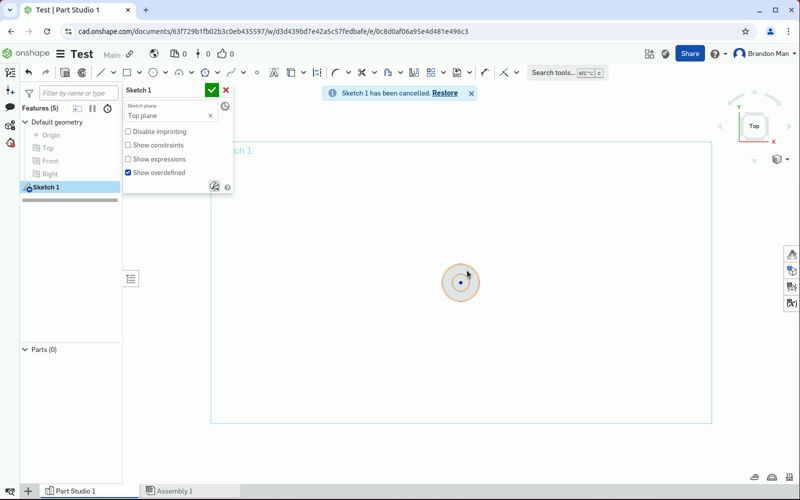
scroll(6)
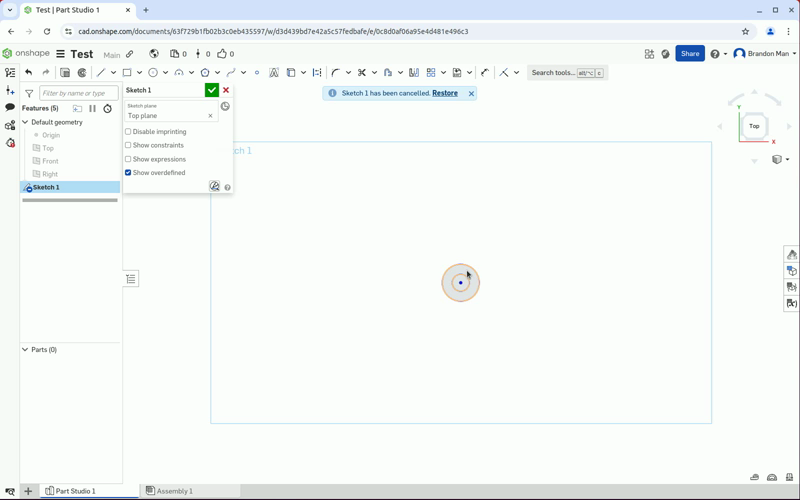
scroll(6)
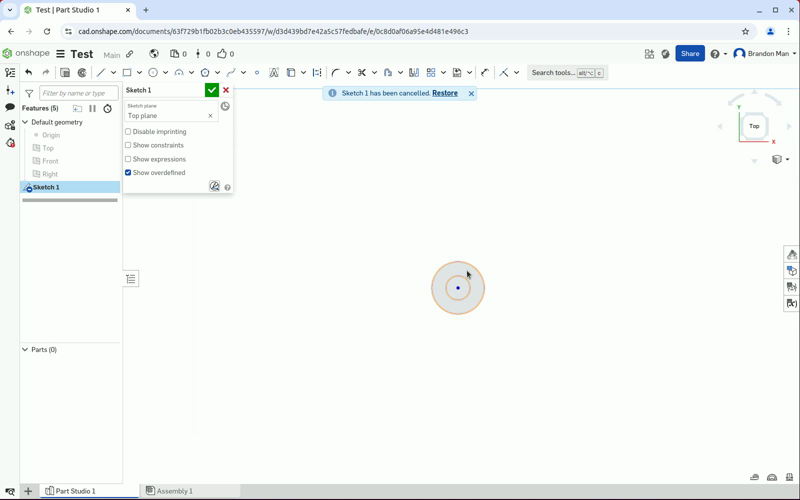
scroll(6)
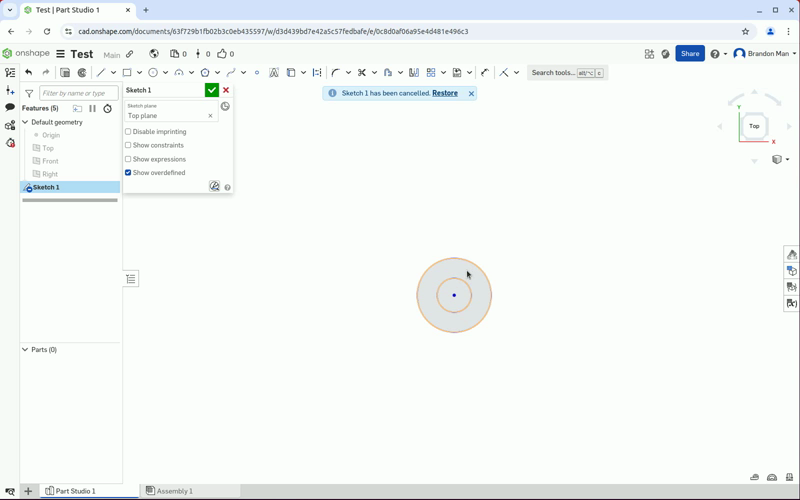
scroll(6)
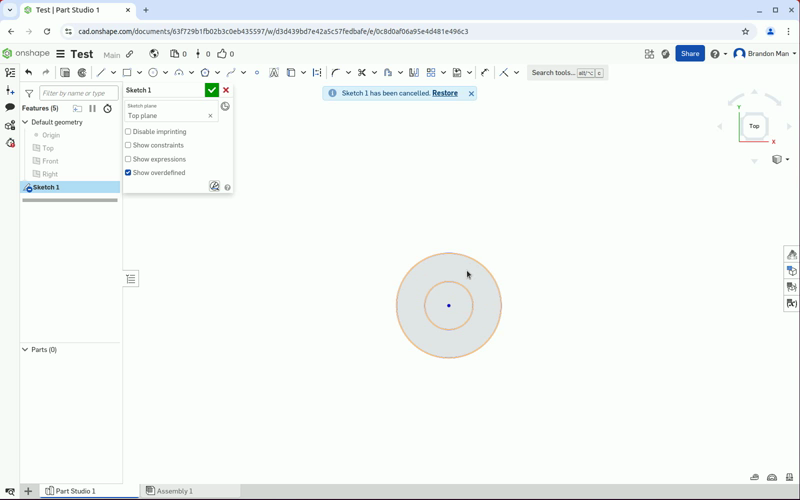
scroll(6)
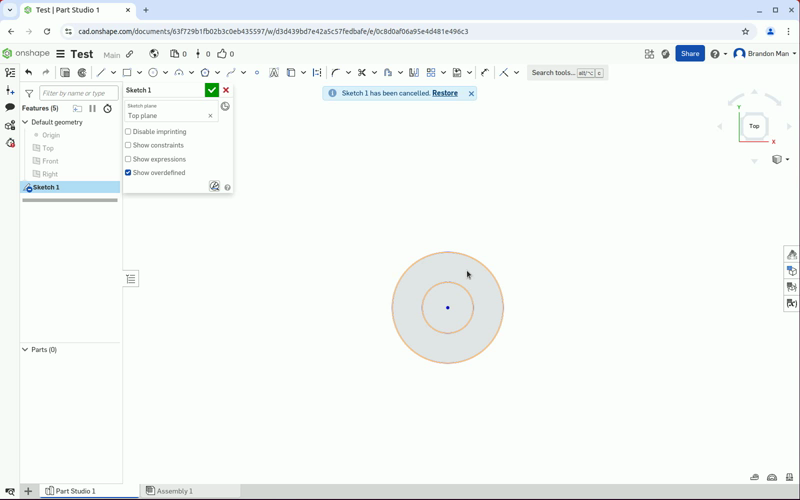
scroll(6)
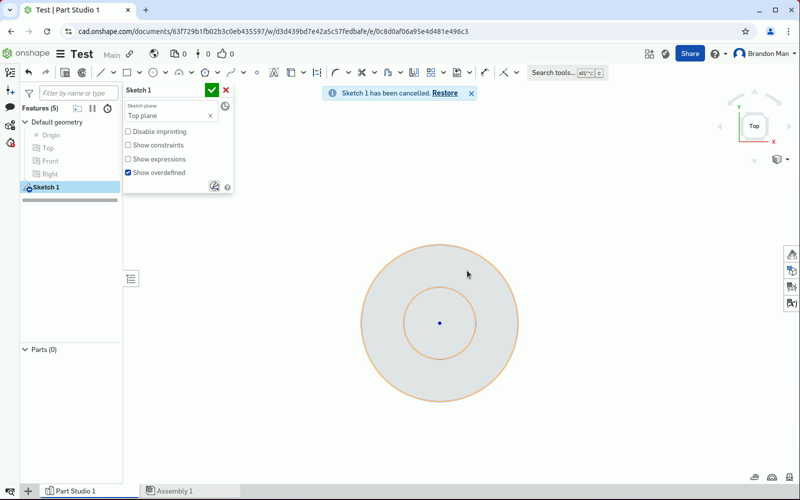
scroll(6)
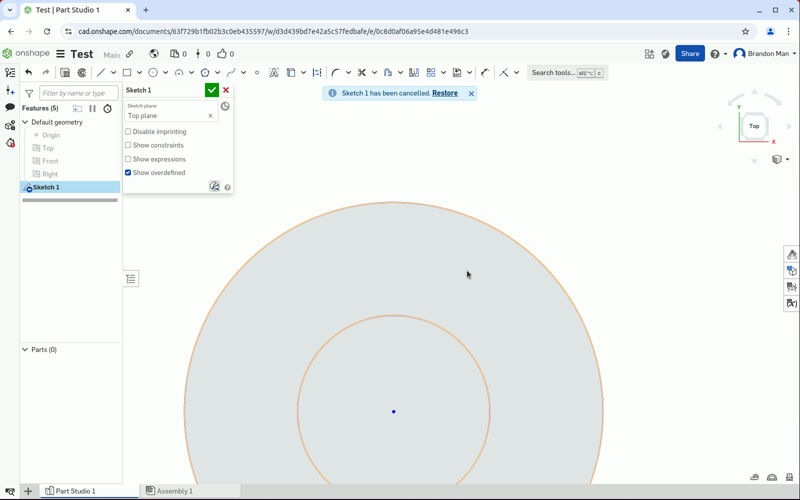
click(467, 270)
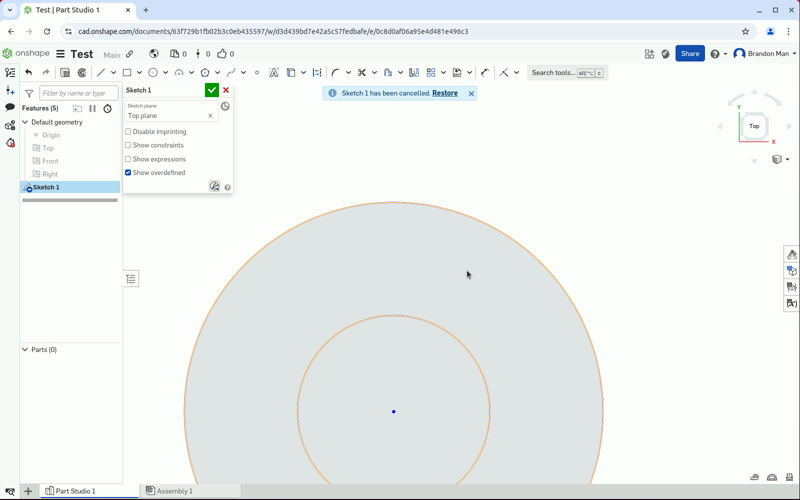
scroll(-6)
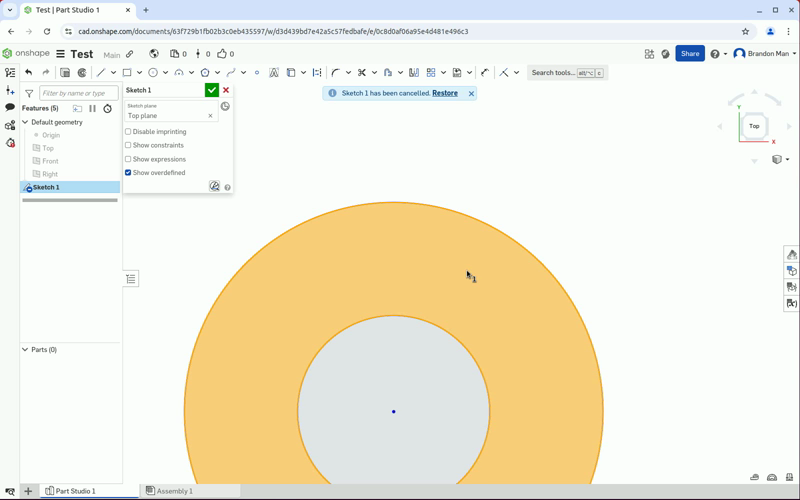
scroll(-6)
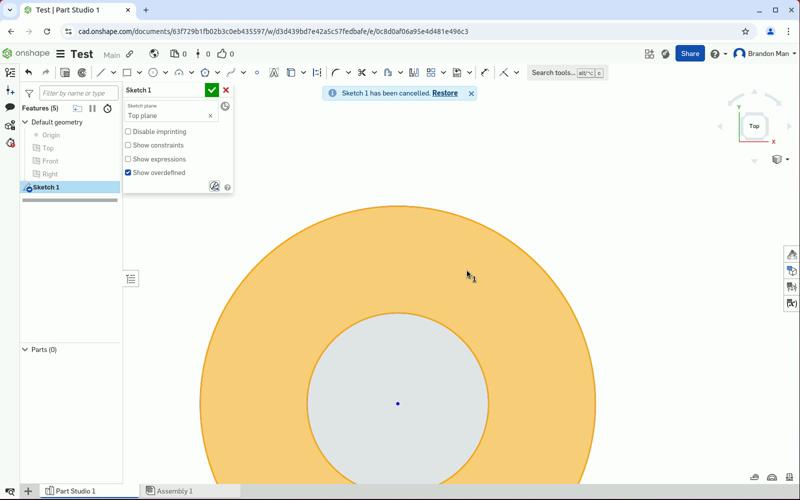
scroll(-6)
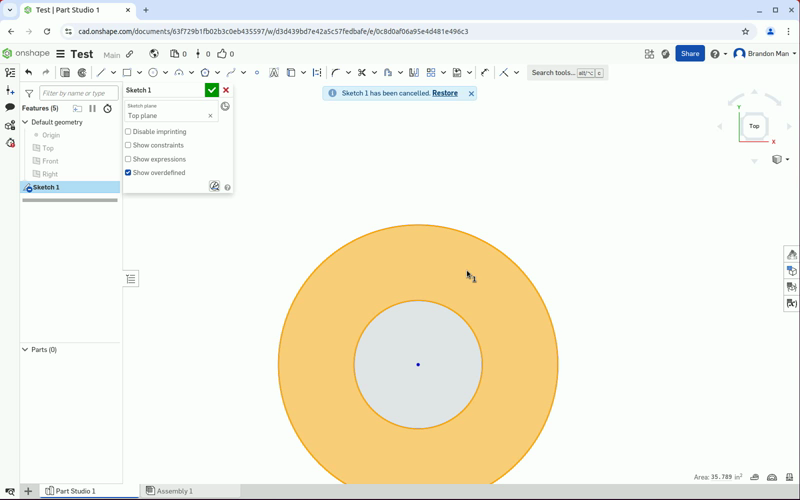
scroll(-6)
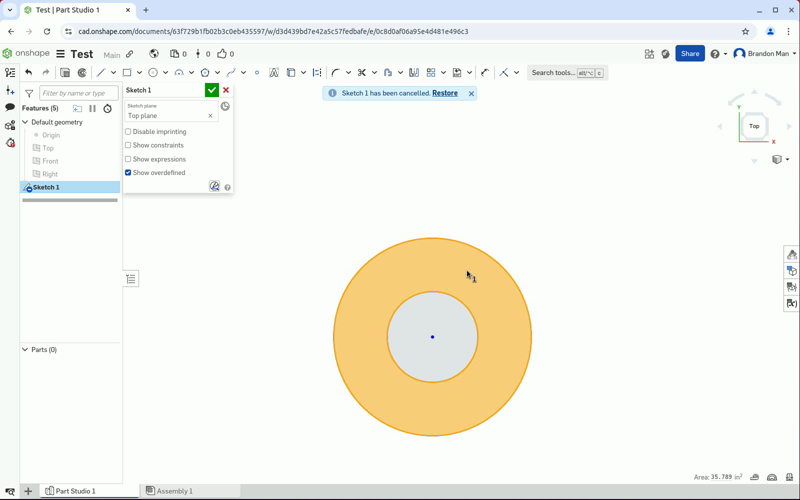
scroll(-6)
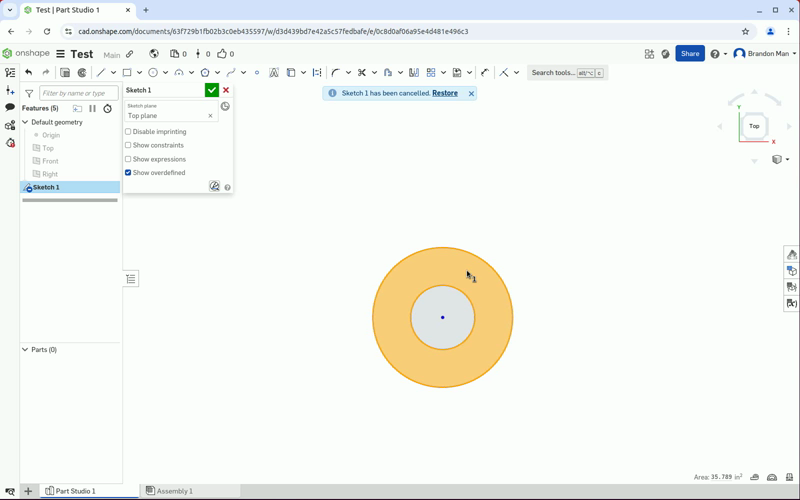
scroll(-6)
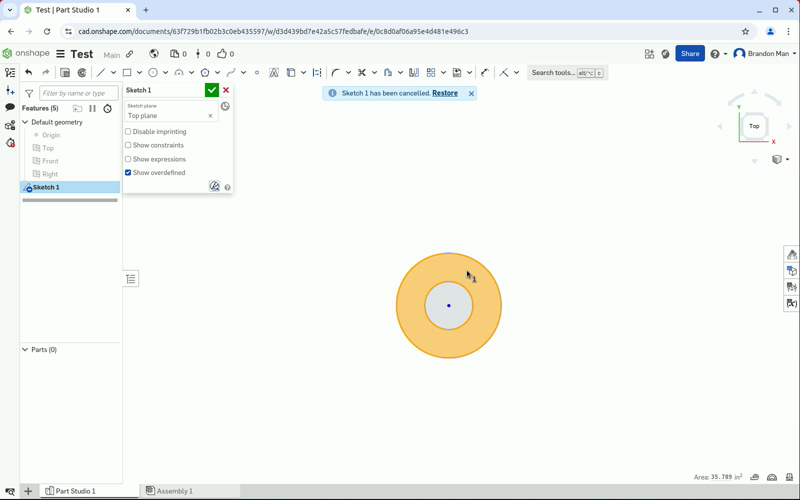
scroll(-6)
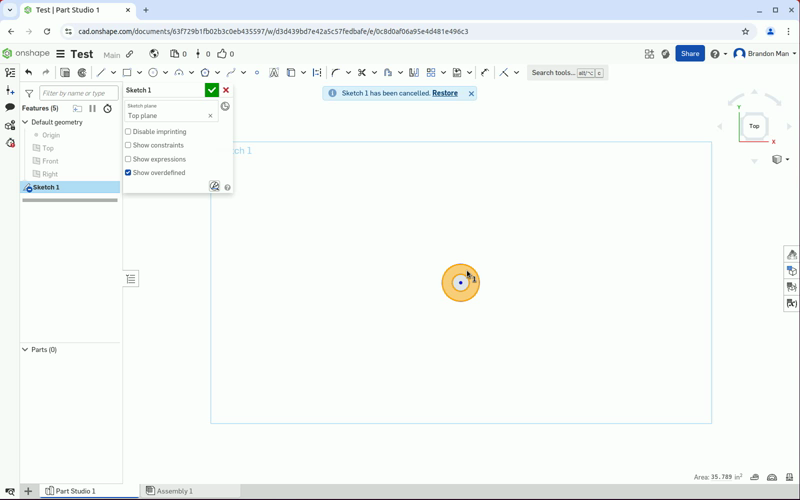
mouse_move(73, 352)
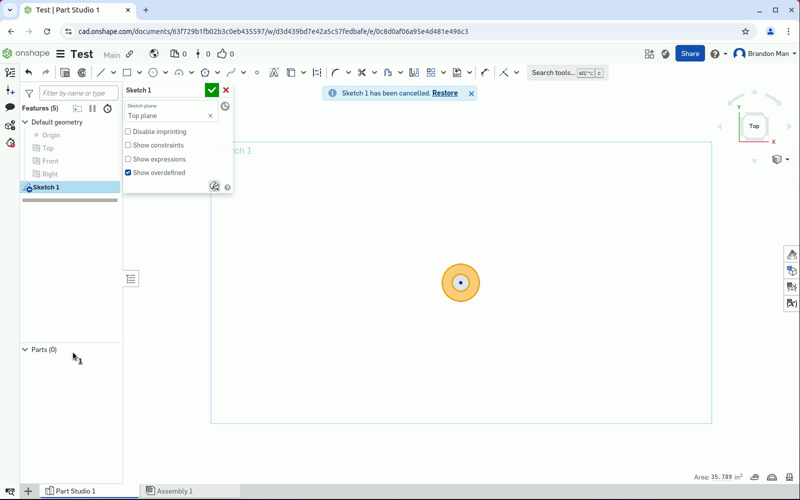
key(shift+y)
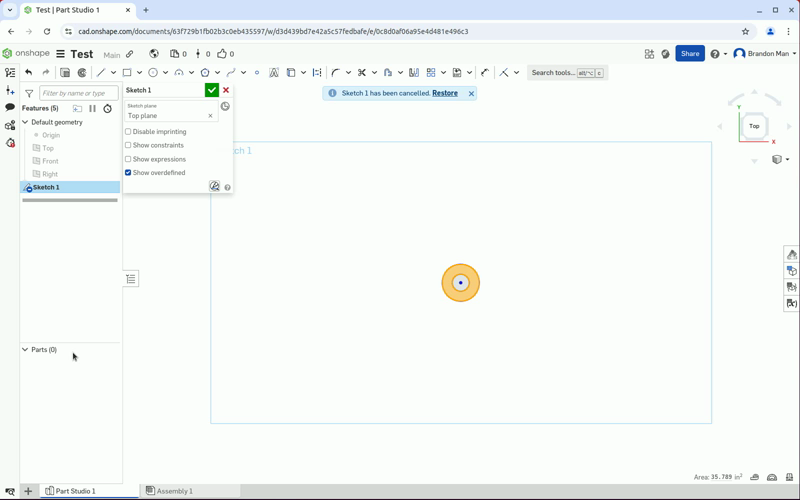
key(shift+e)
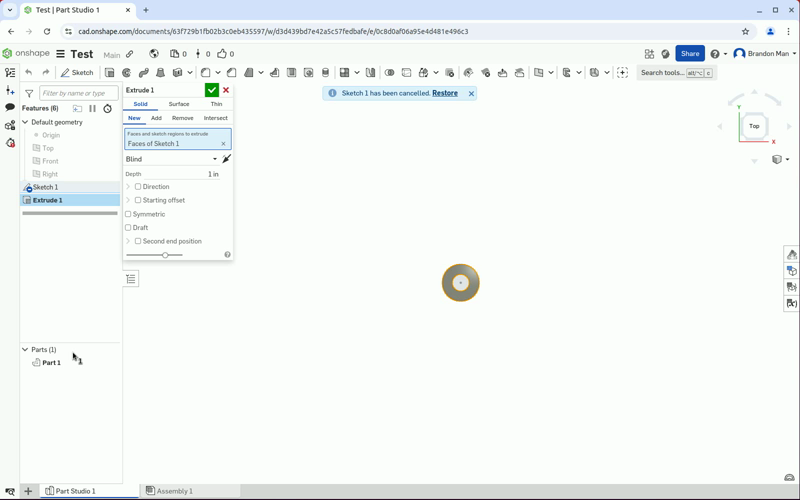
mouse_move(143, 106)
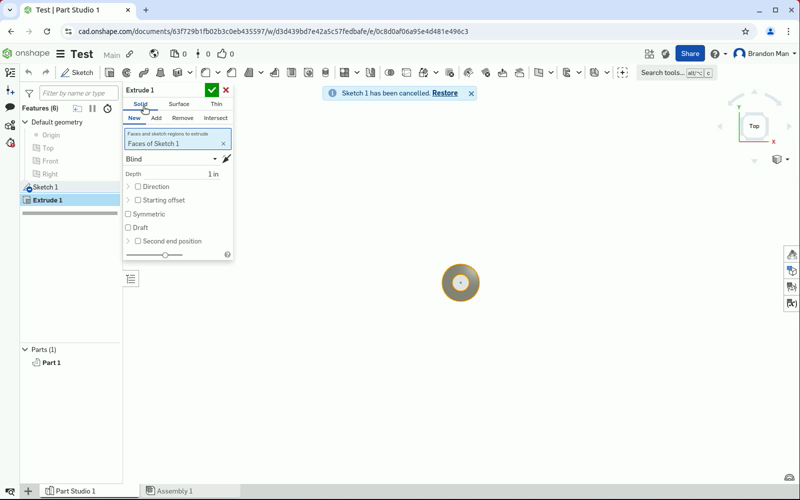
click(143, 106)
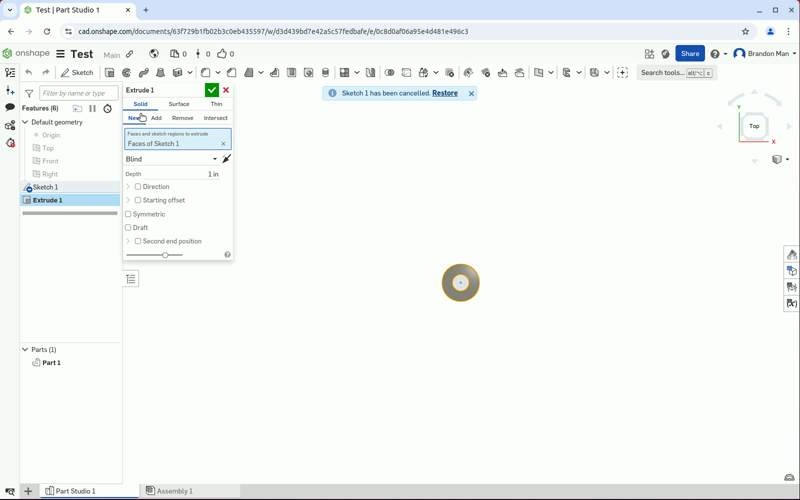
mouse_move(137, 120)
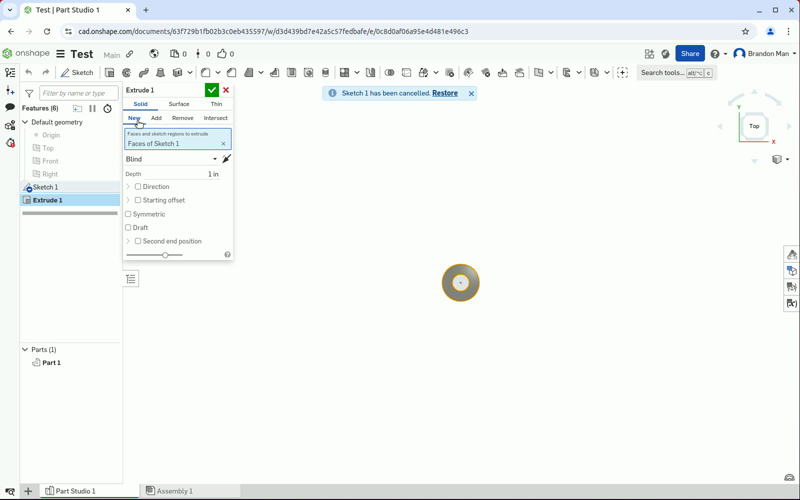
click(137, 120)
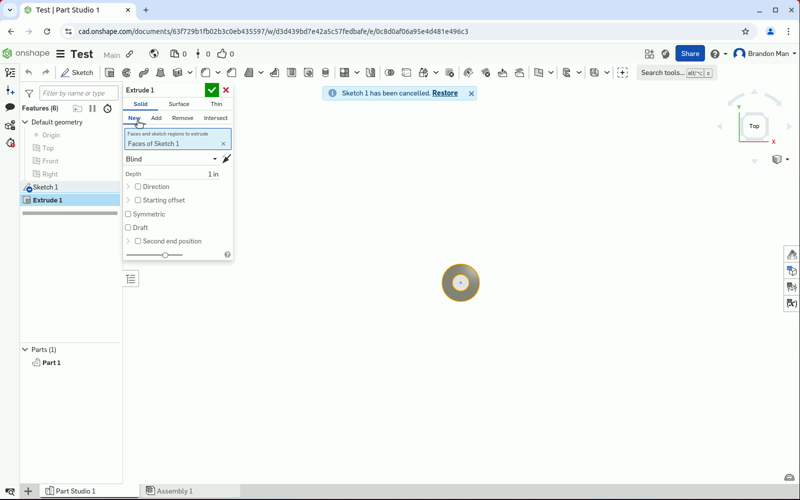
key(tab, 4)
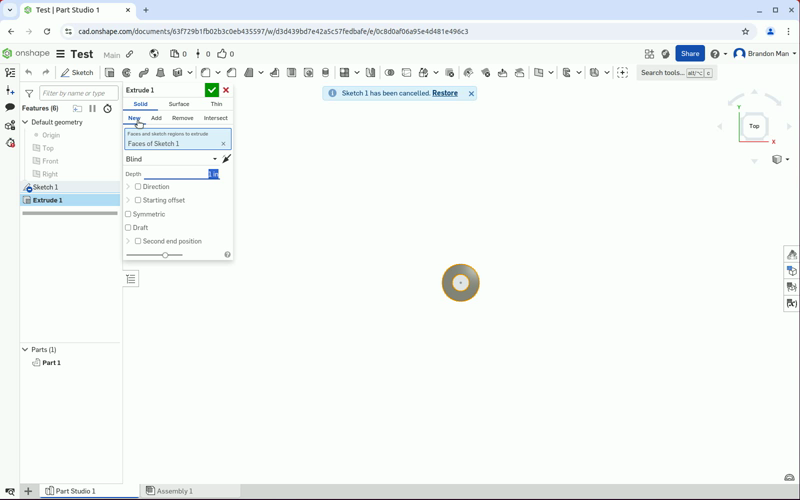
text(17.331)
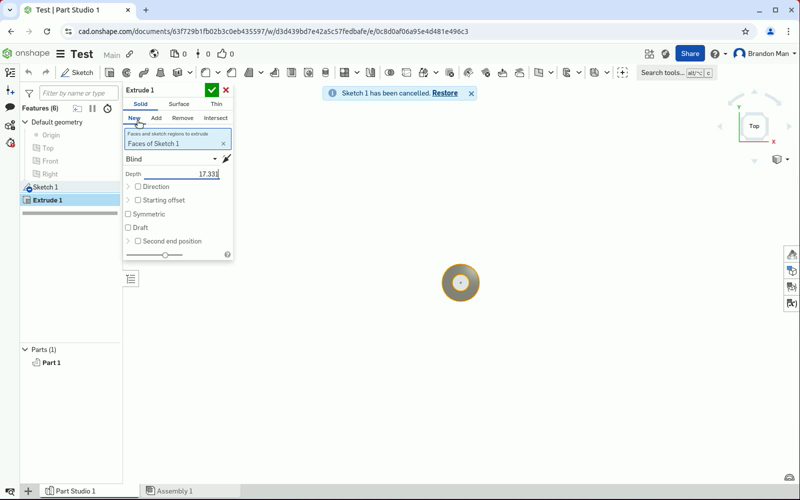
key(enter)
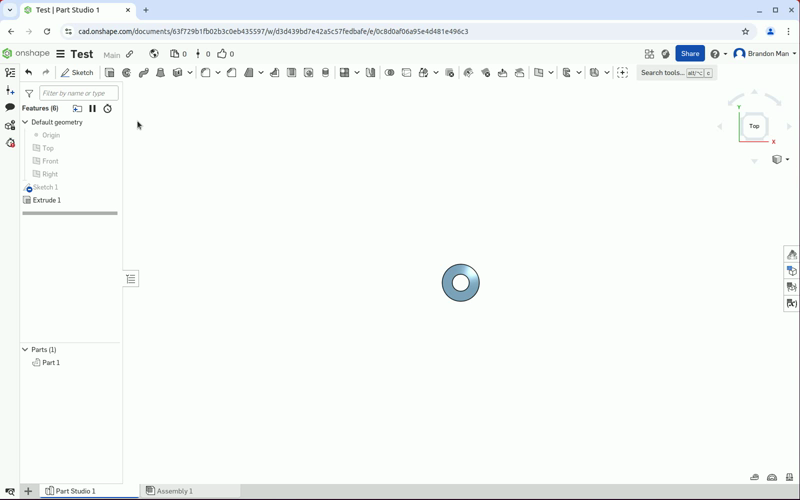
key(shift+h)
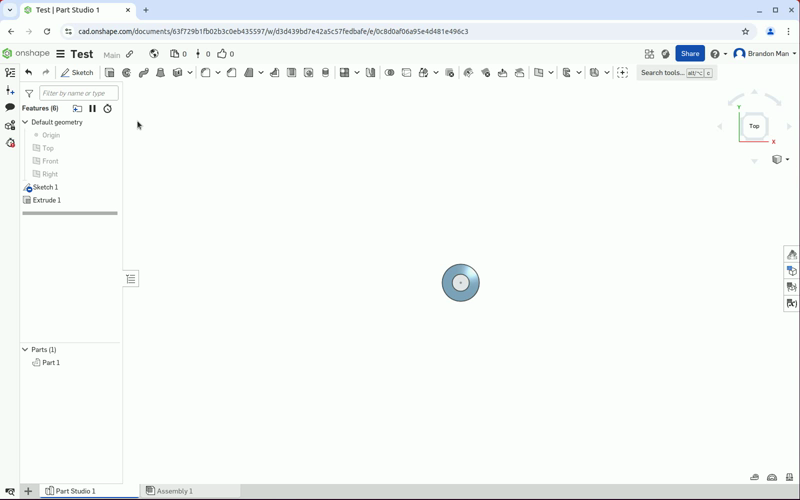
key(shift+h)
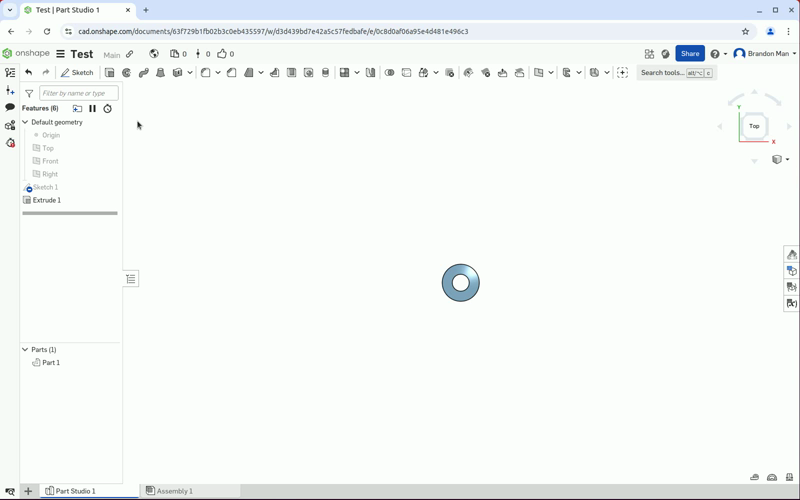
mouse_move(73, 189)
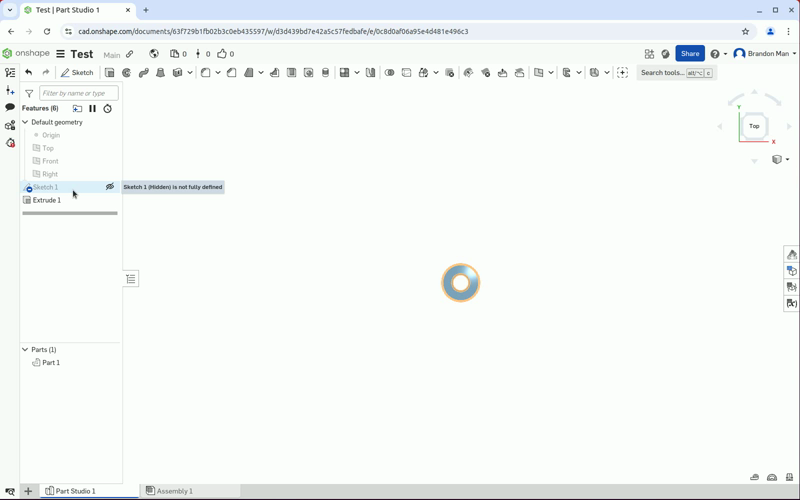
click(73, 189)
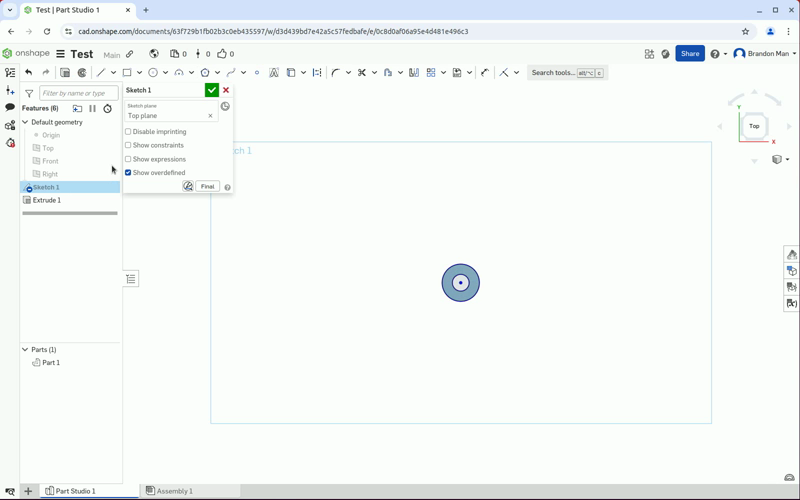
mouse_move(229, 92)
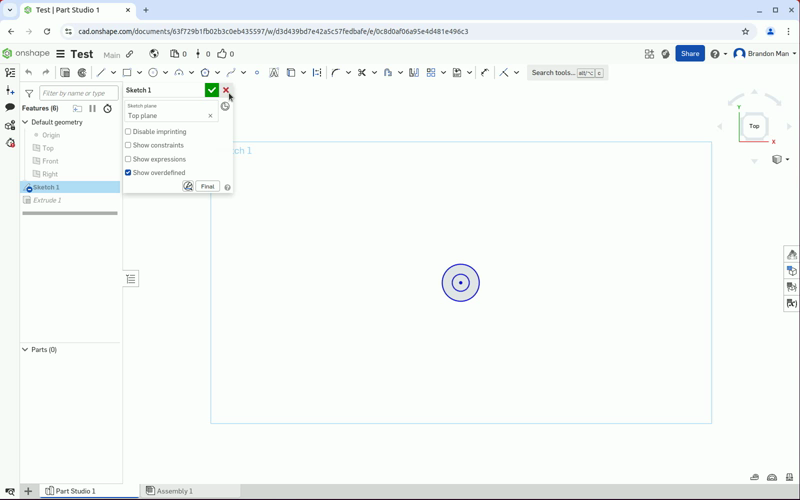
click(229, 92)
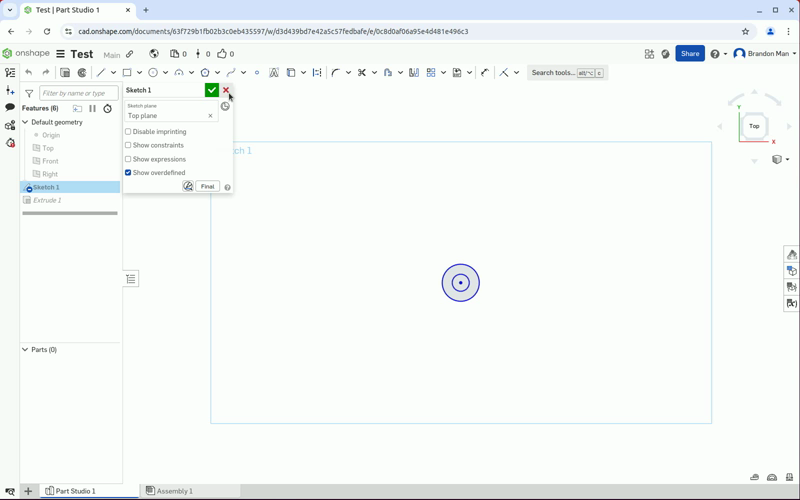
key(shift+s)
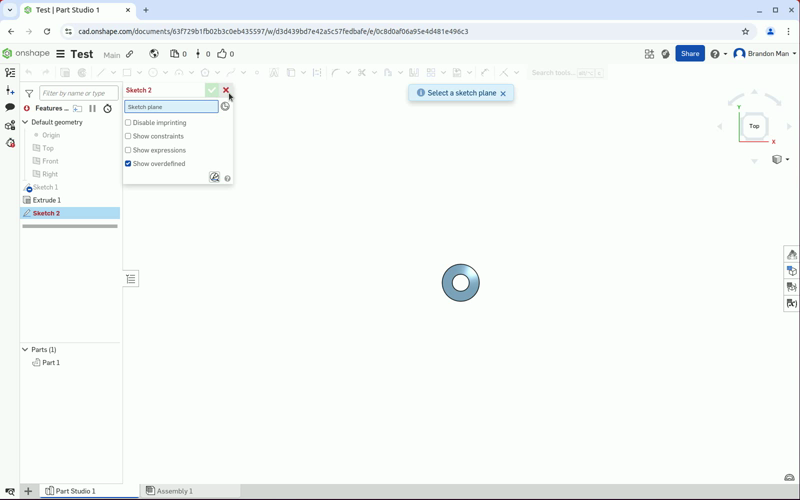
mouse_move(73, 150)
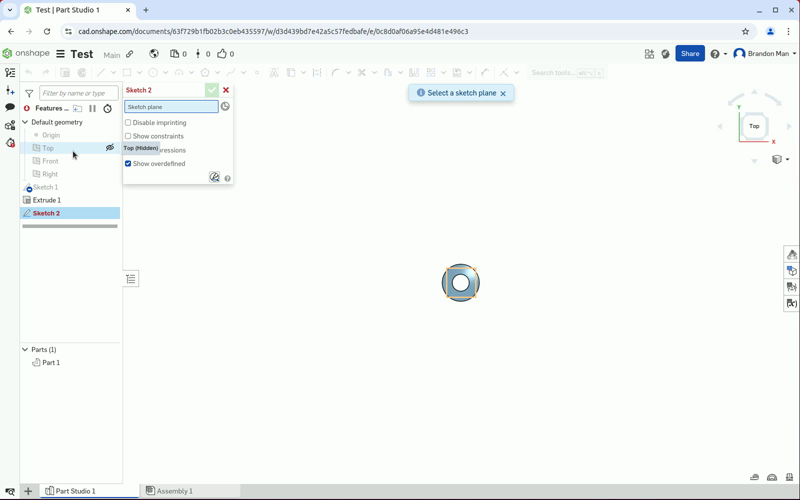
click(73, 150)
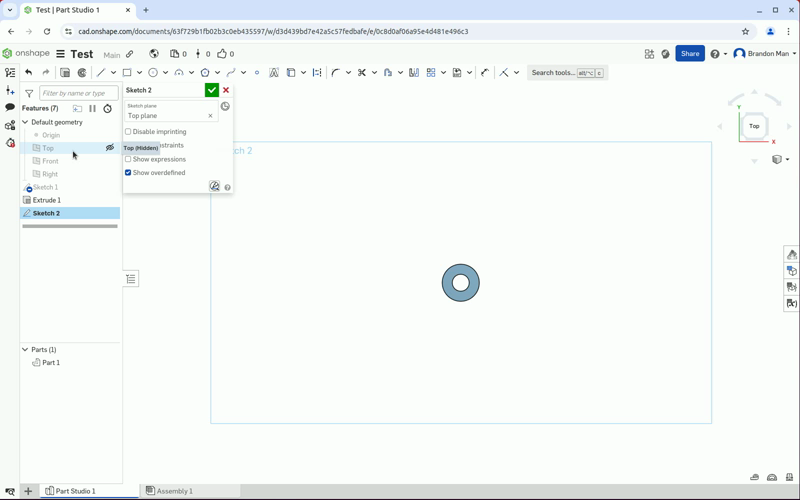
mouse_move(73, 352)
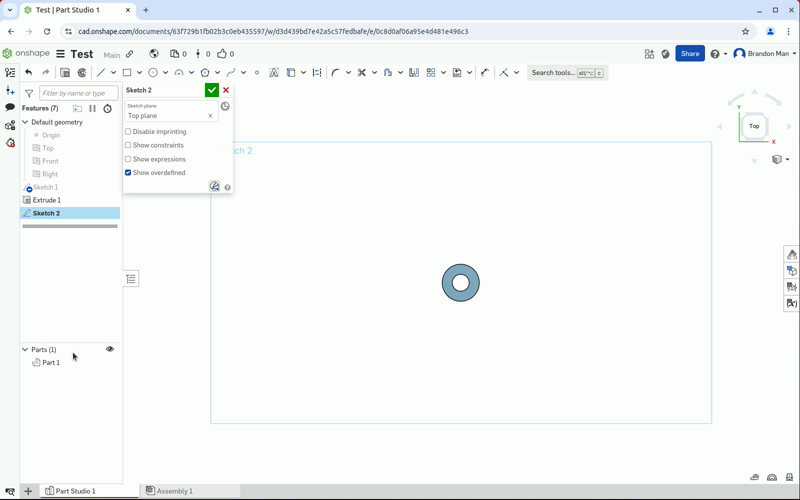
key(y)
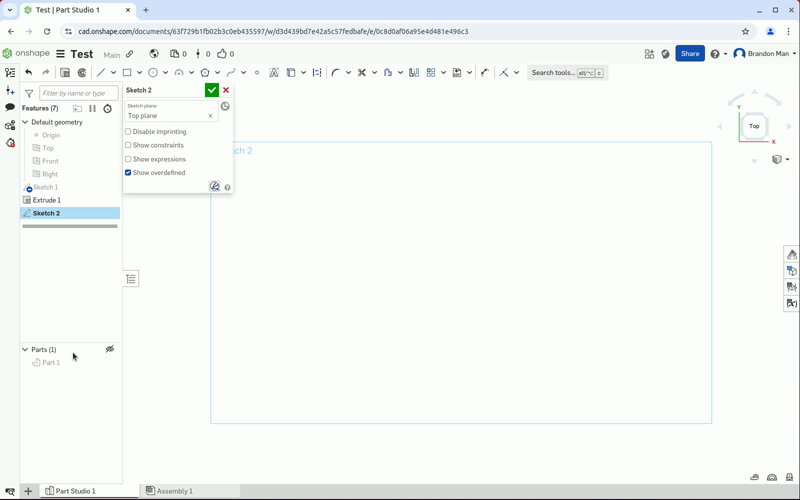
key(c)
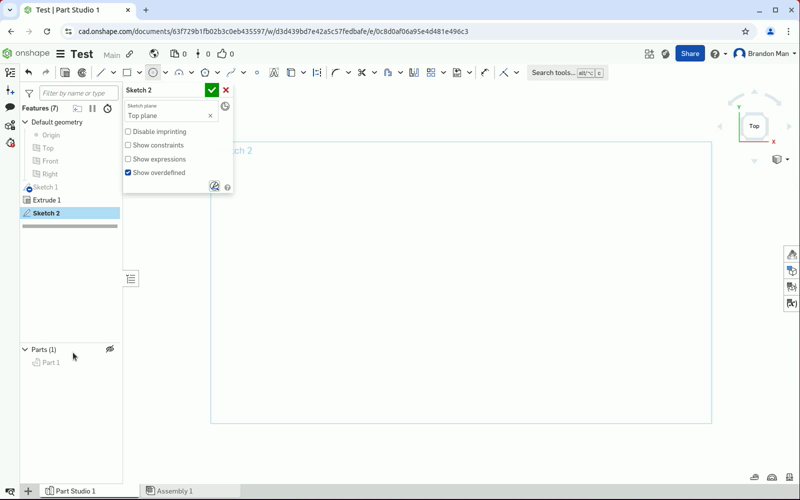
key_down(shift)
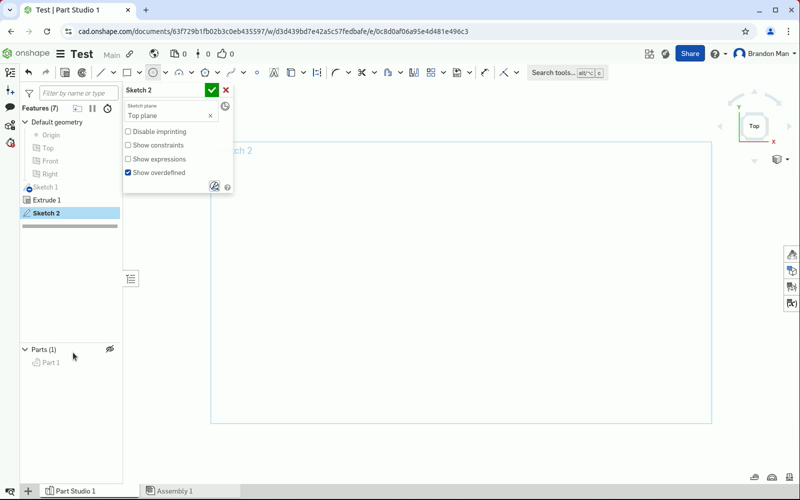
mouse_move(460, 282)
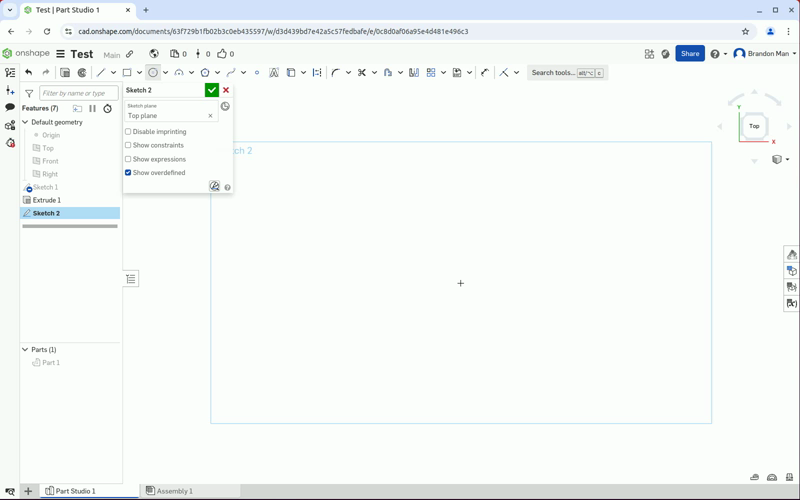
click(460, 282)
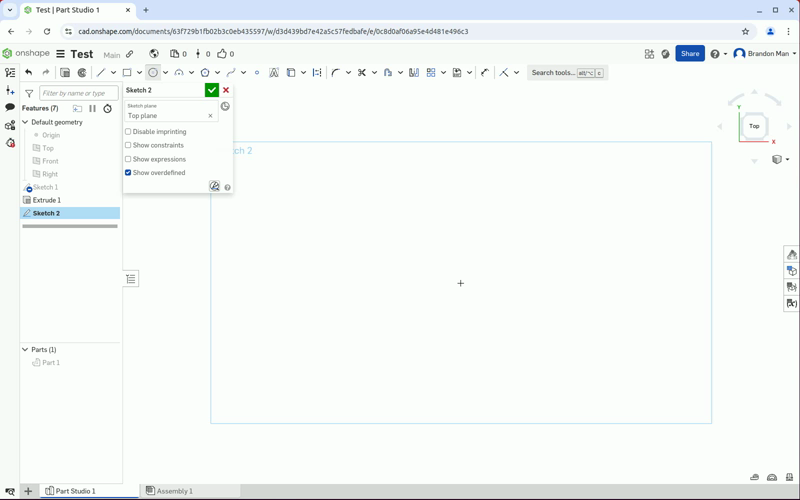
key_up(shift)
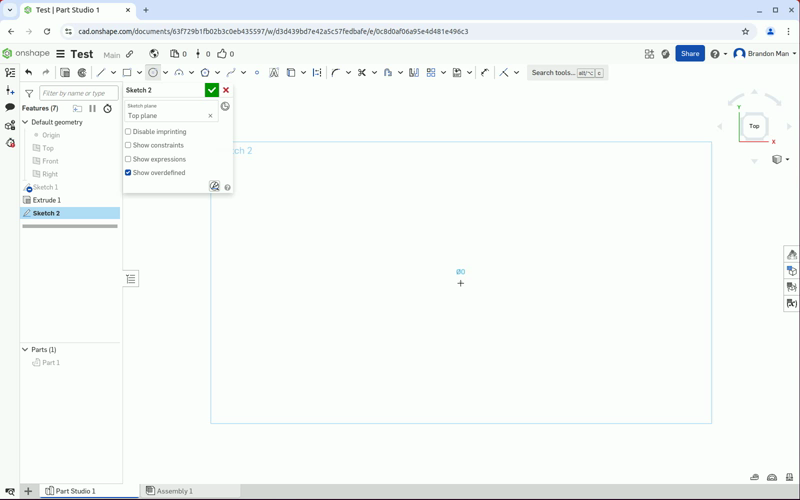
mouse_move(479, 282)
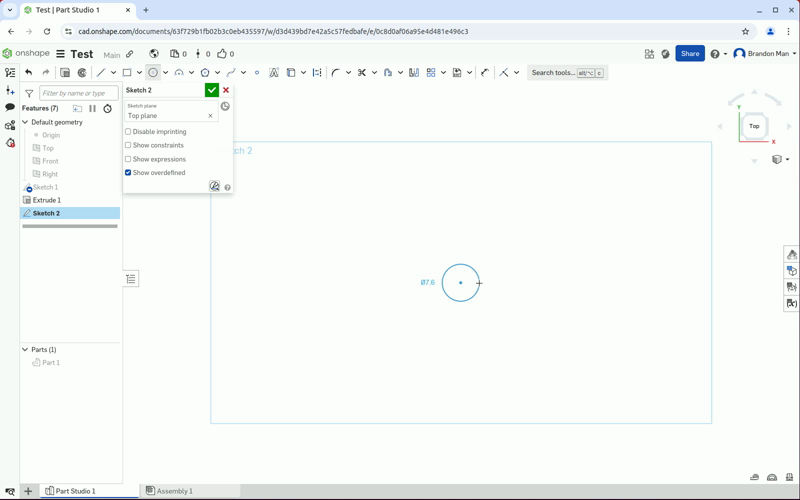
click(479, 282)
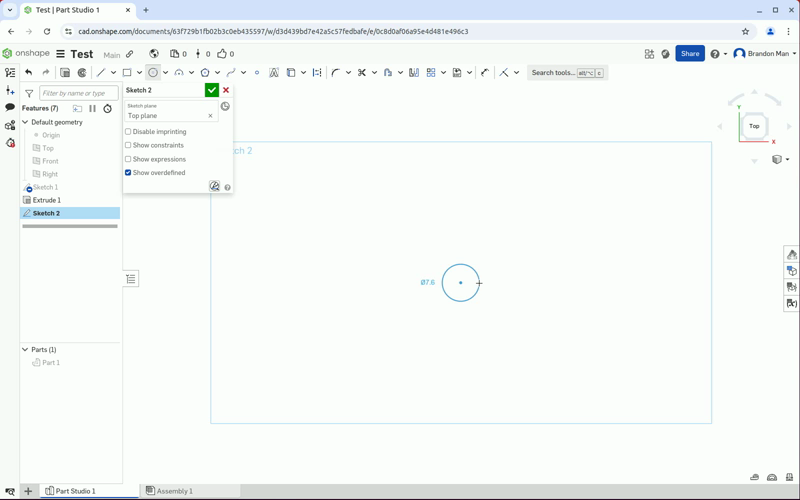
key(esc)
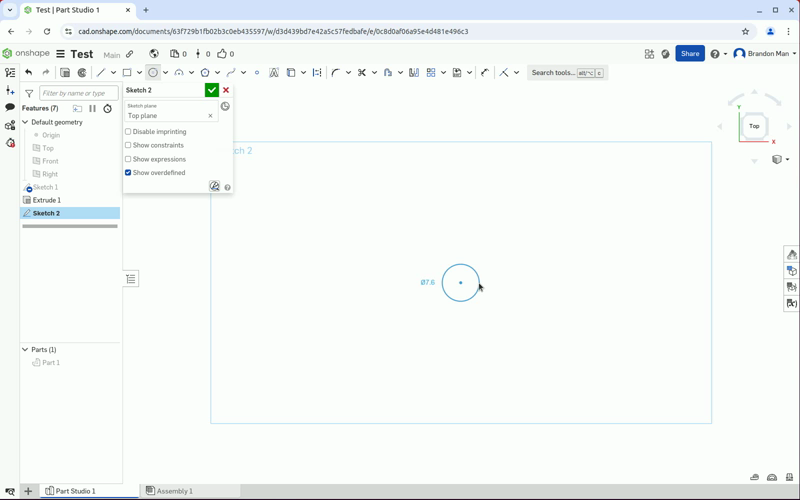
key(c)
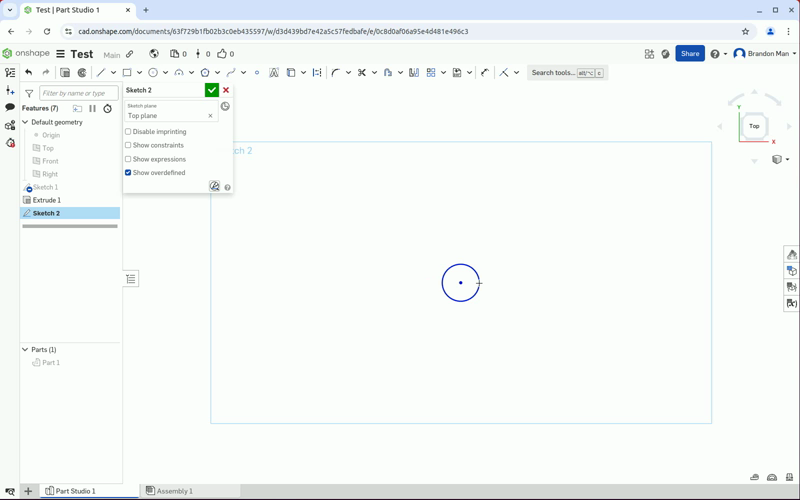
key_down(shift)
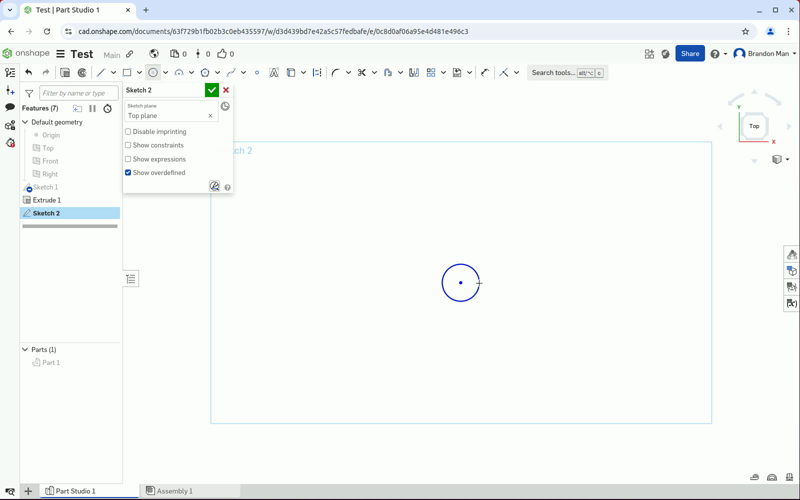
mouse_move(460, 282)
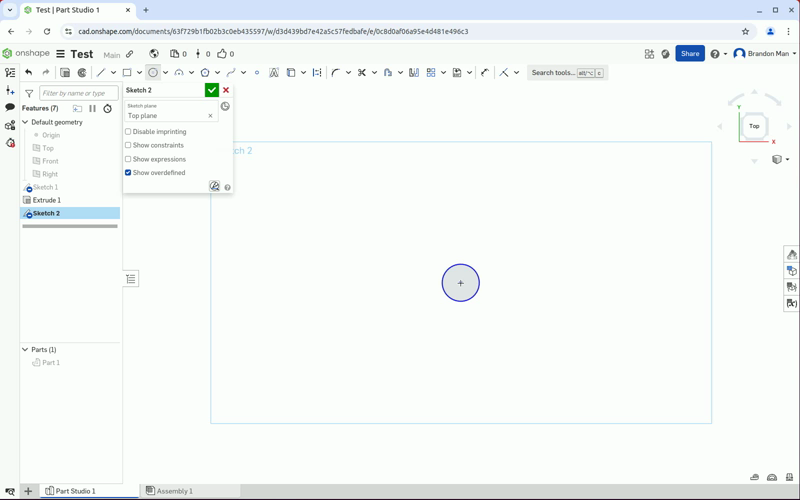
click(460, 282)
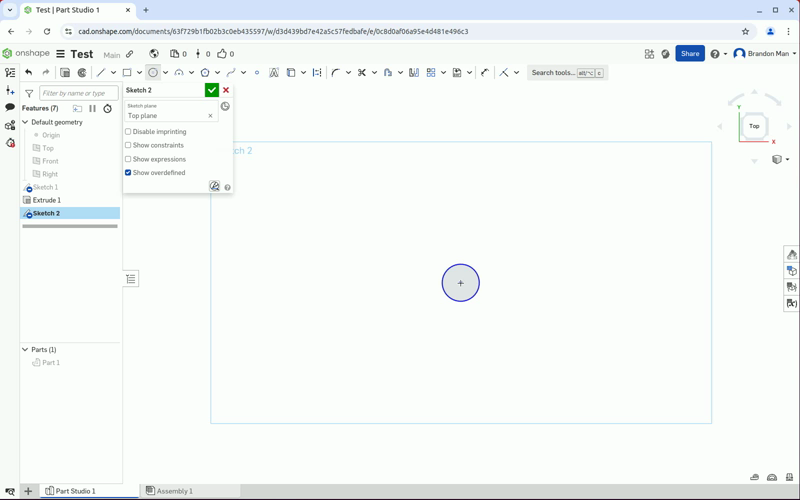
key_up(shift)
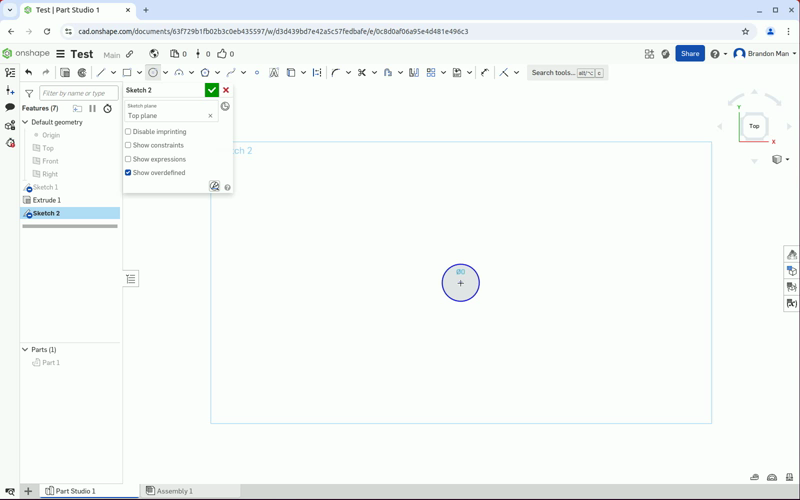
mouse_move(469, 282)
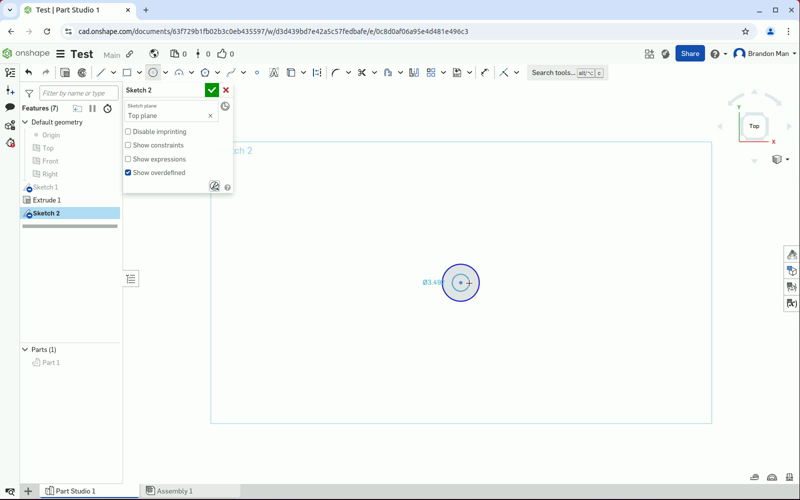
click(469, 282)
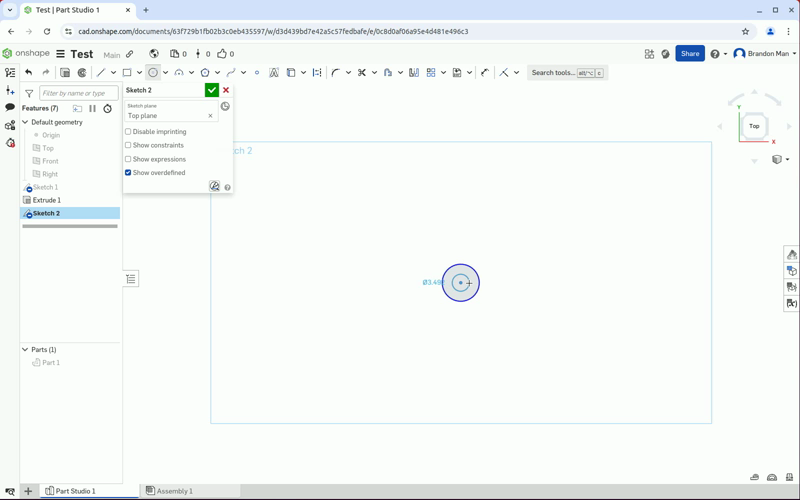
key(esc)
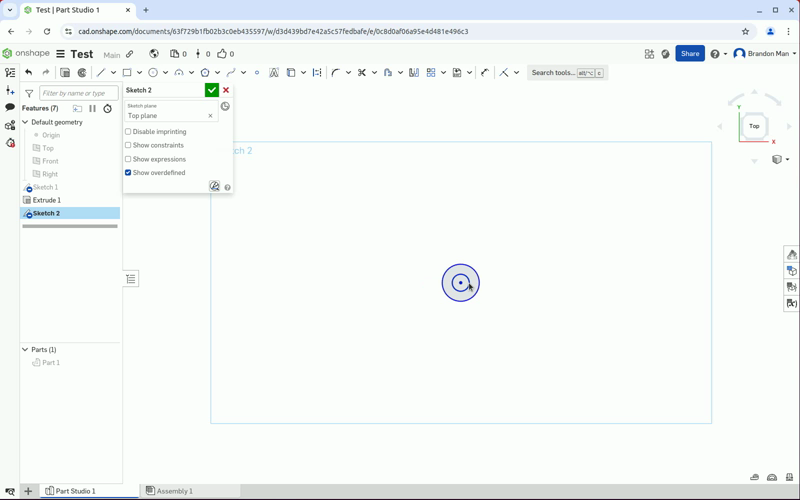
mouse_move(452, 278)
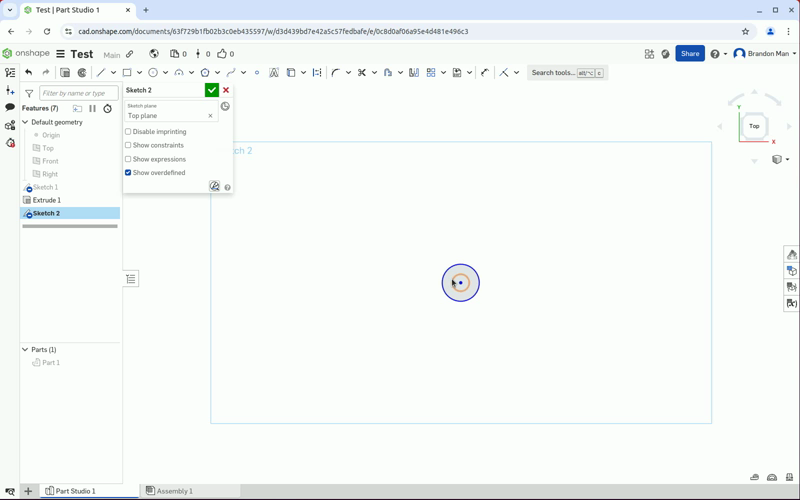
scroll(6)
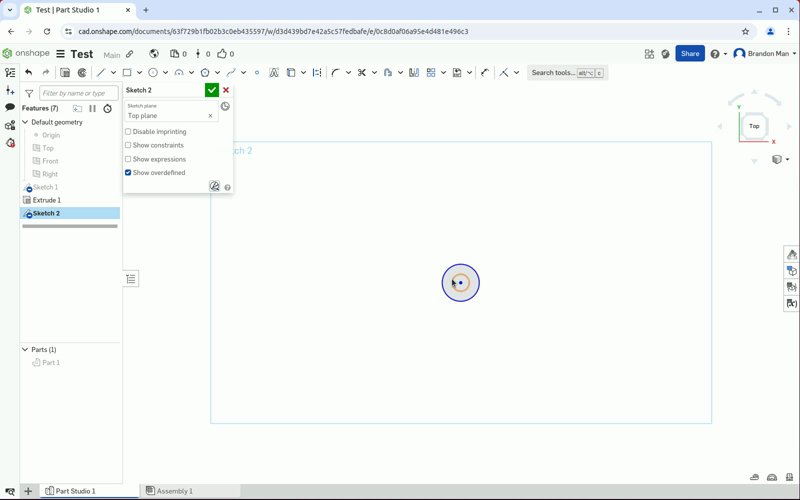
scroll(6)
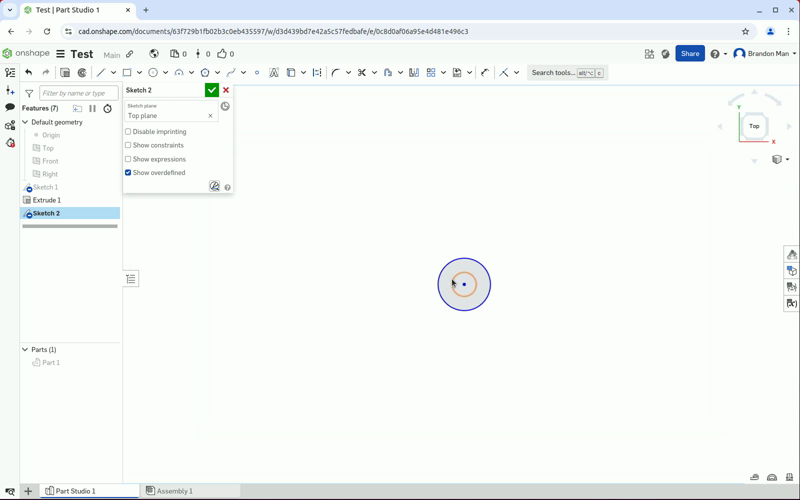
scroll(6)
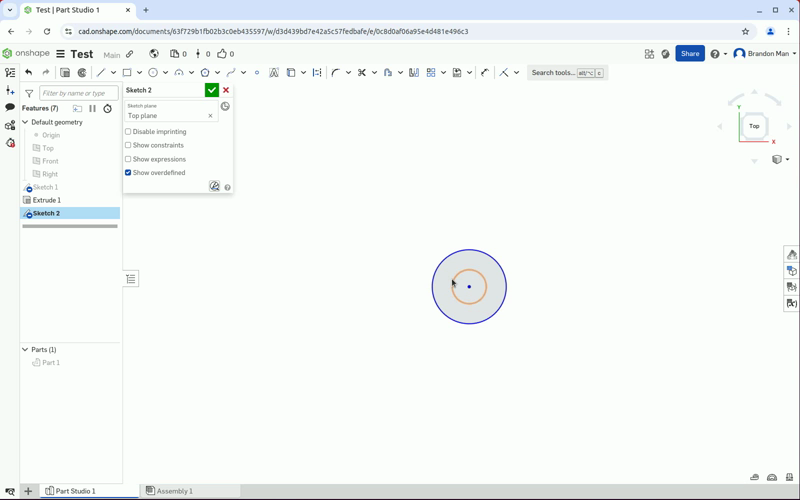
scroll(6)
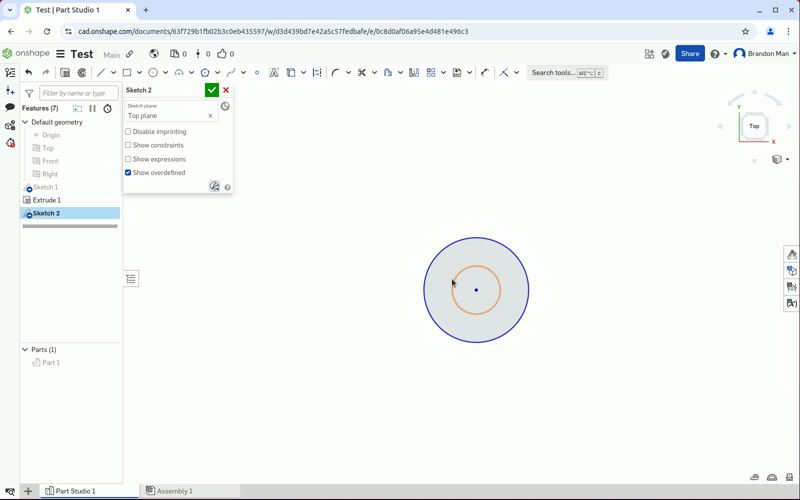
scroll(6)
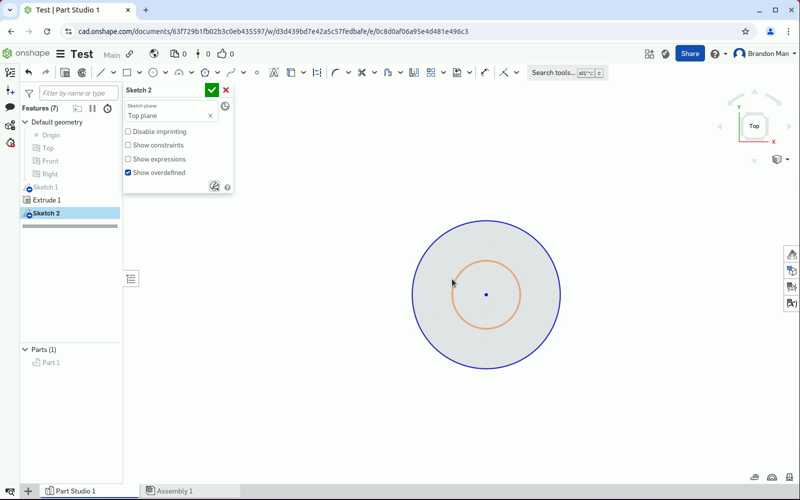
scroll(6)
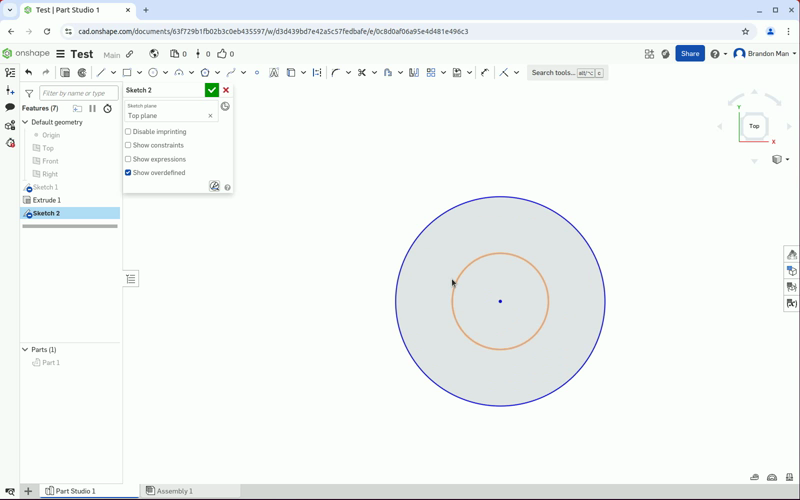
scroll(6)
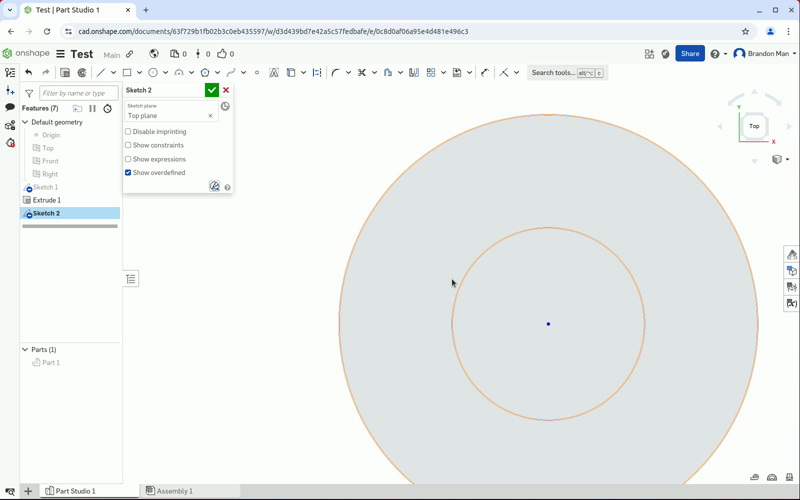
click(452, 278)
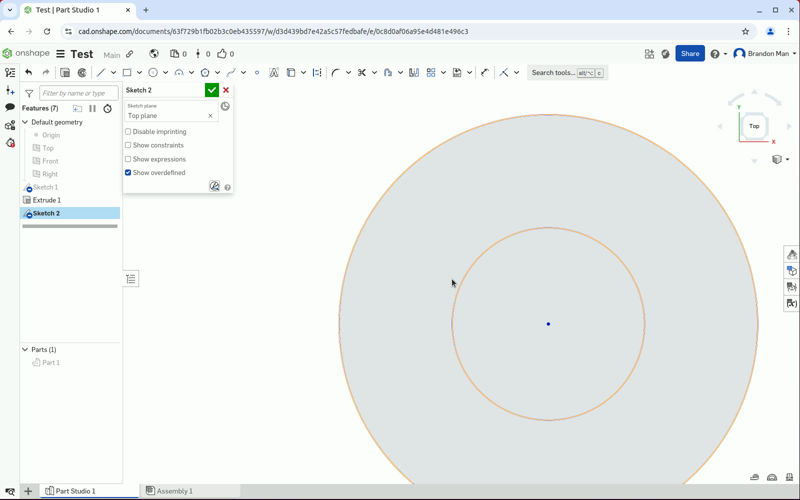
scroll(-6)
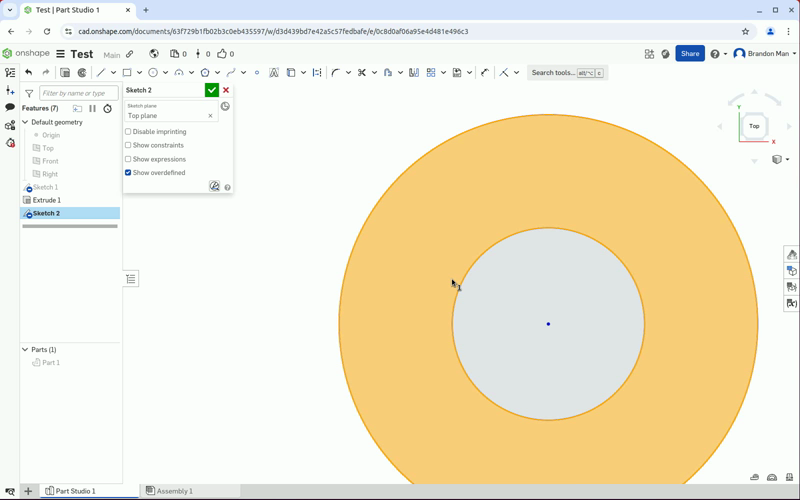
scroll(-6)
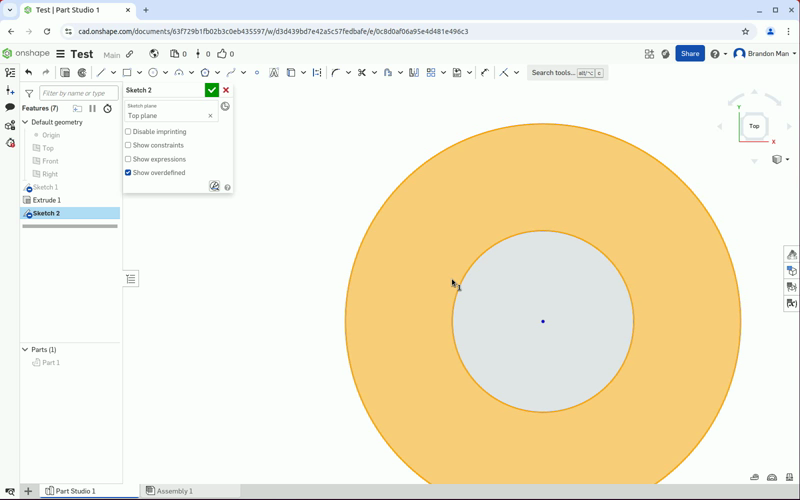
scroll(-6)
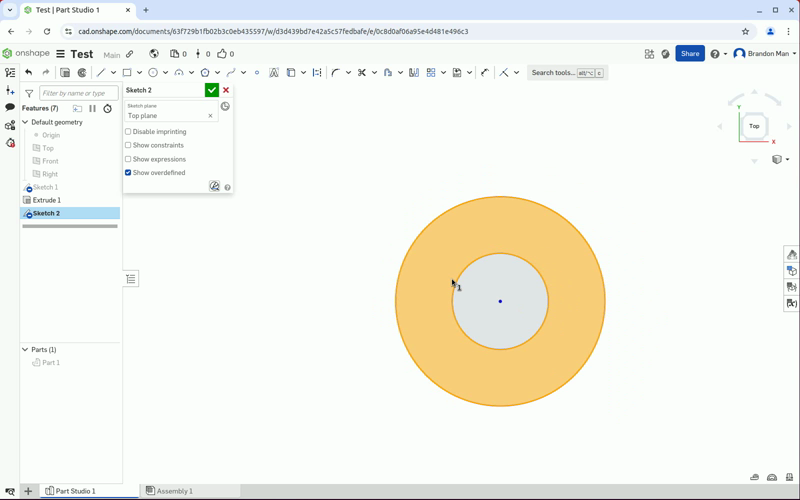
scroll(-6)
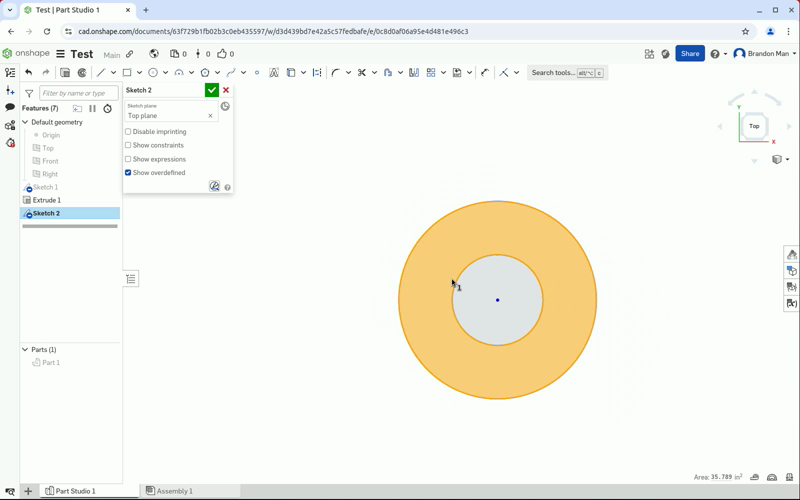
scroll(-6)
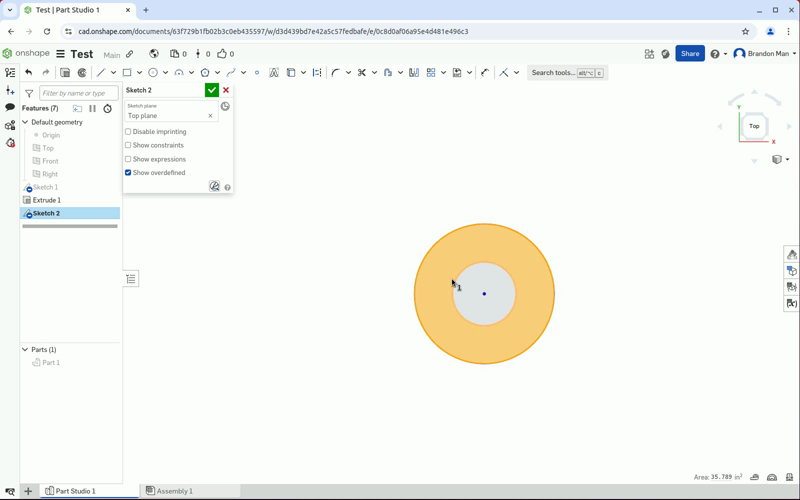
scroll(-6)
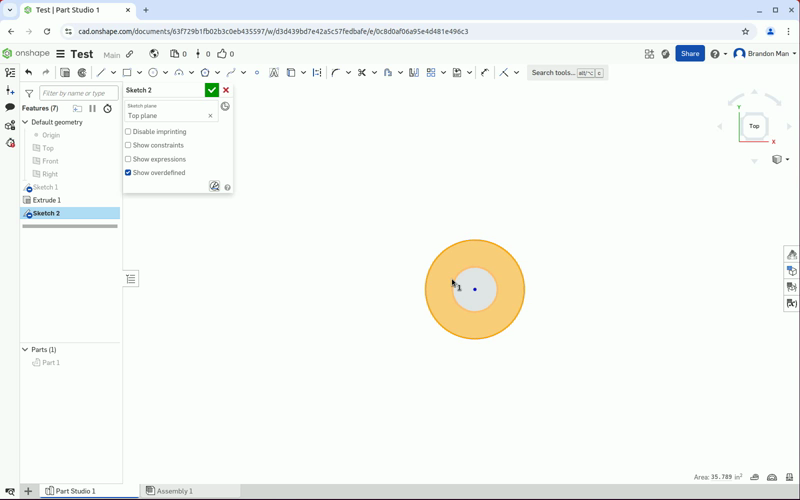
scroll(-6)
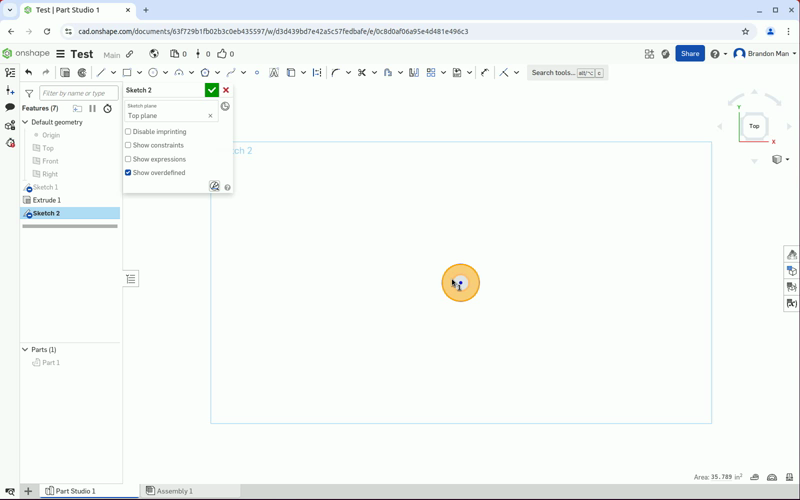
mouse_move(73, 352)
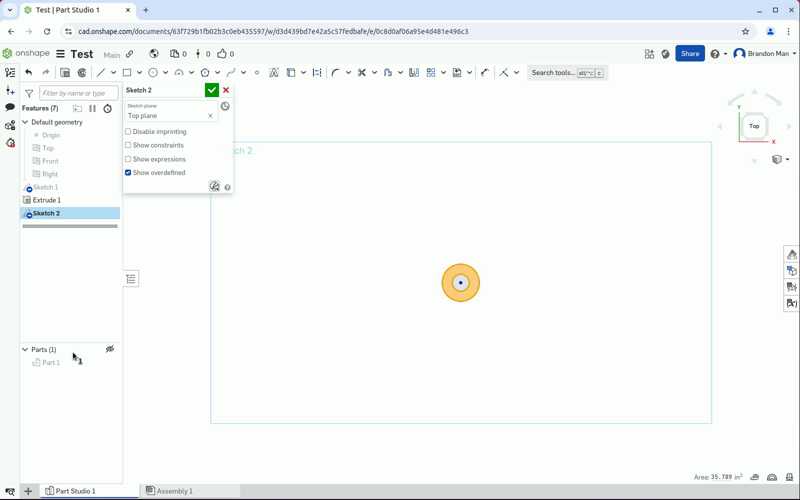
key(shift+y)
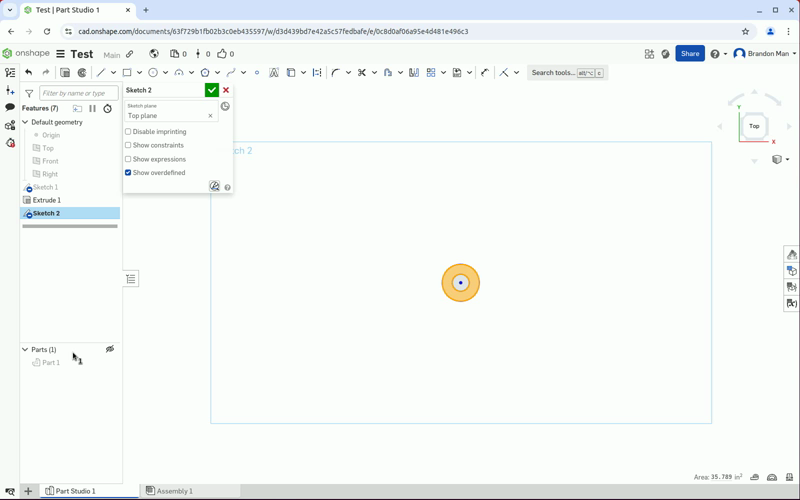
key(shift+e)
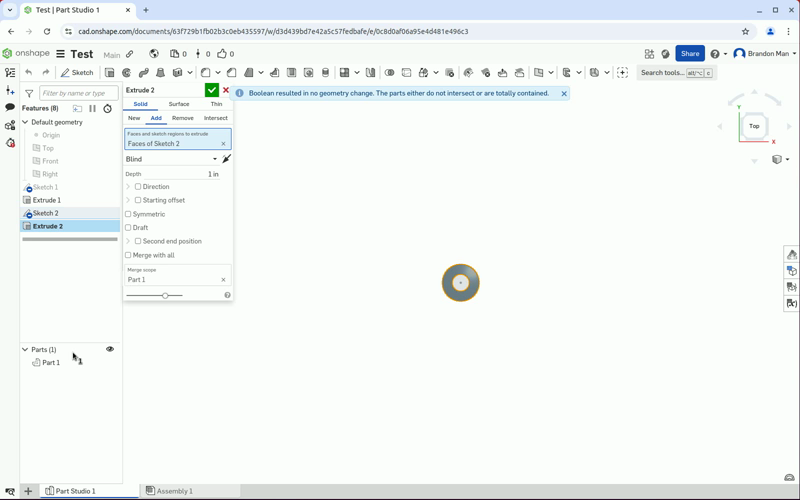
mouse_move(143, 106)
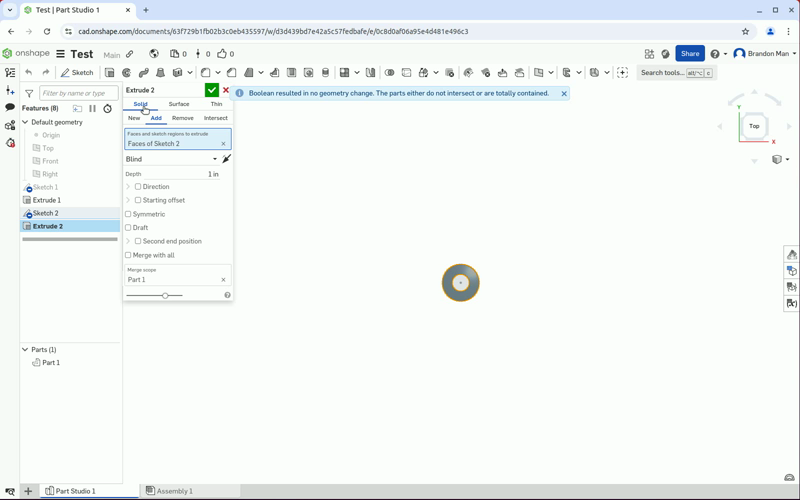
click(143, 106)
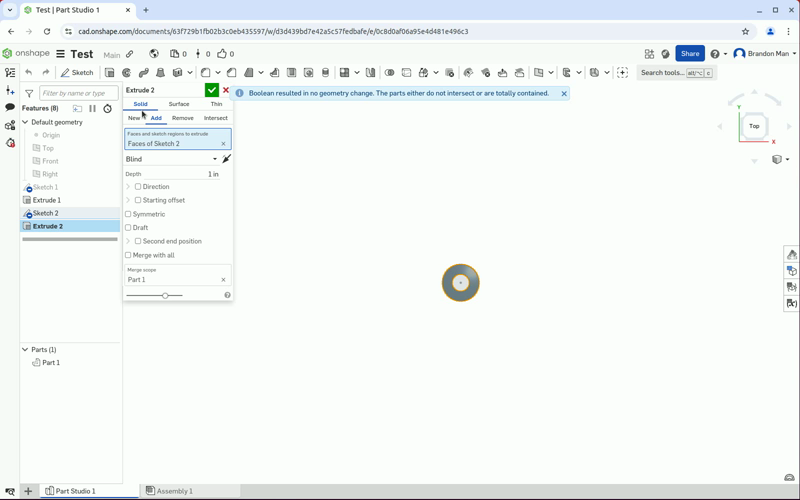
mouse_move(137, 120)
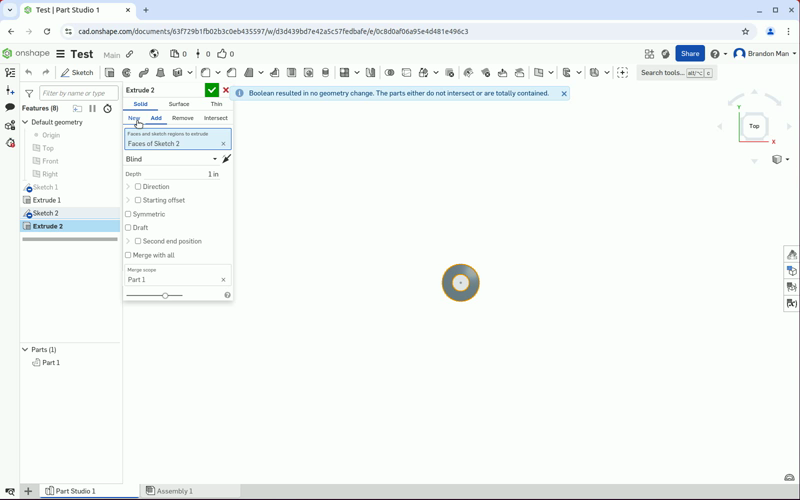
click(137, 120)
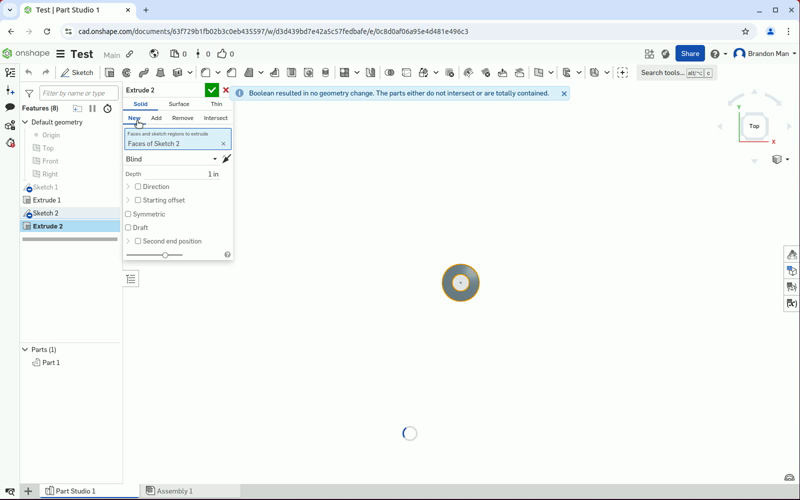
key(tab, 4)
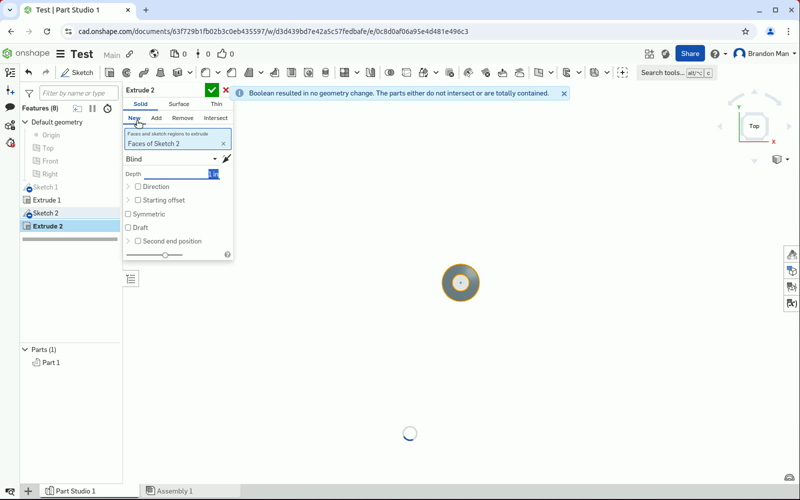
text(23.108)
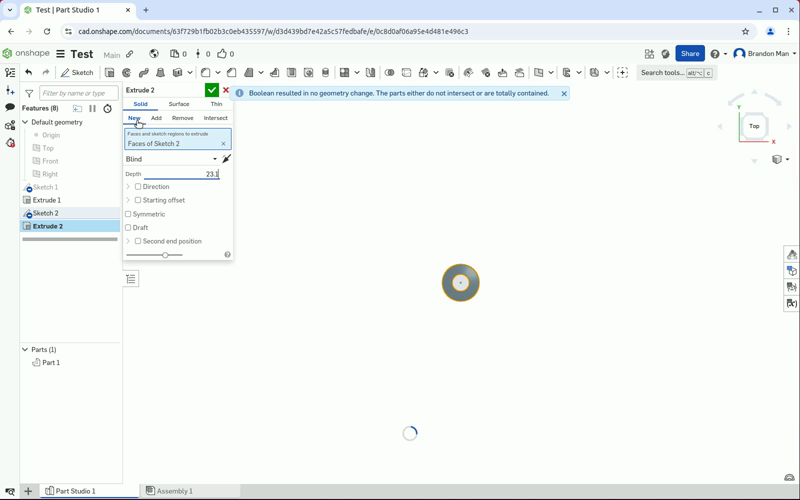
key(enter)
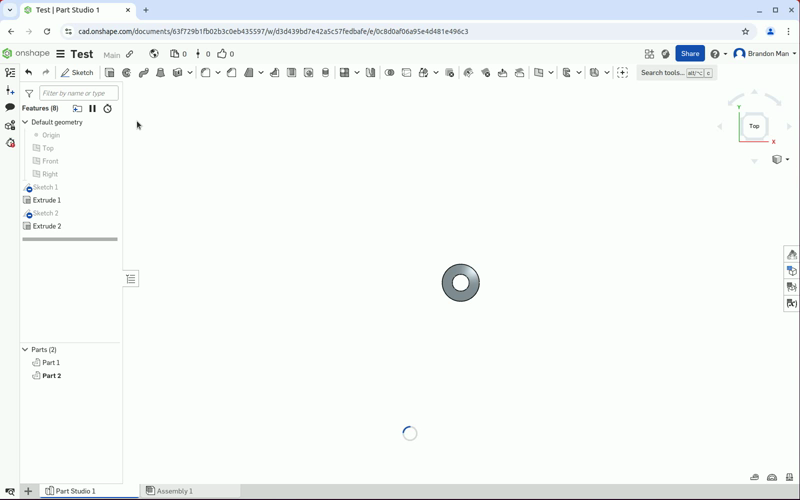
key(shift+h)
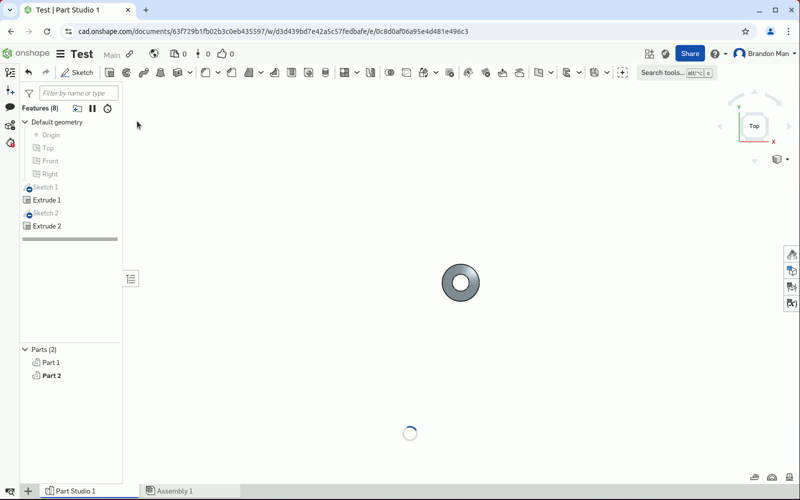
key(shift+h)
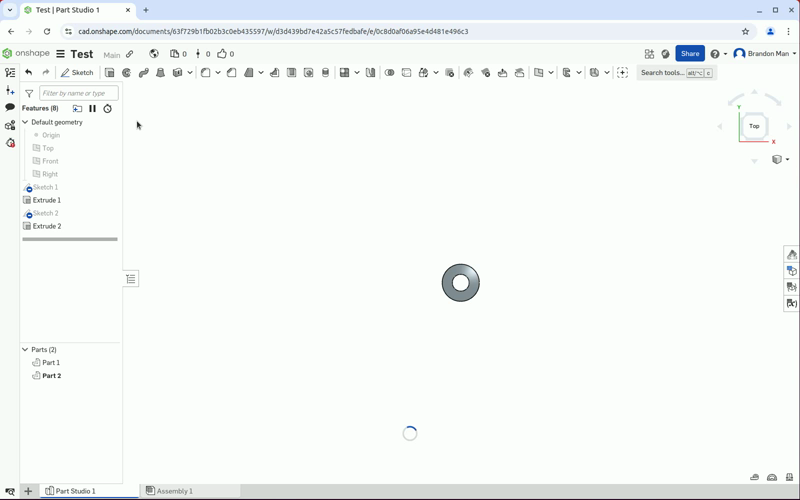
key(shift+7)
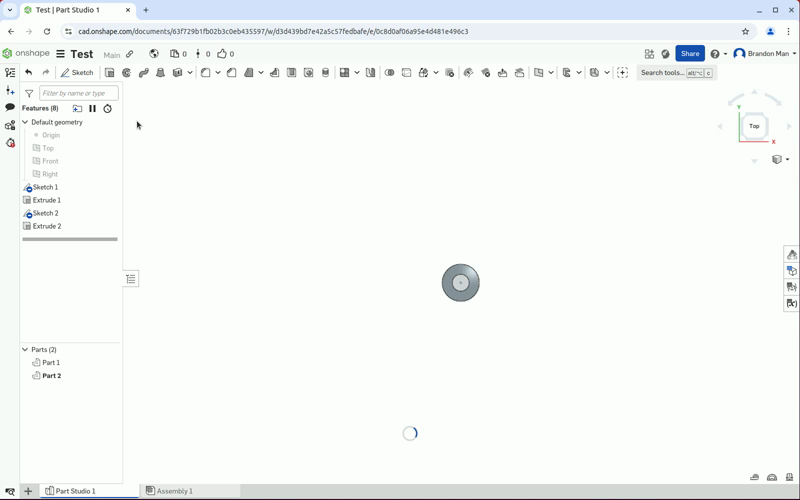
key(up, 3)
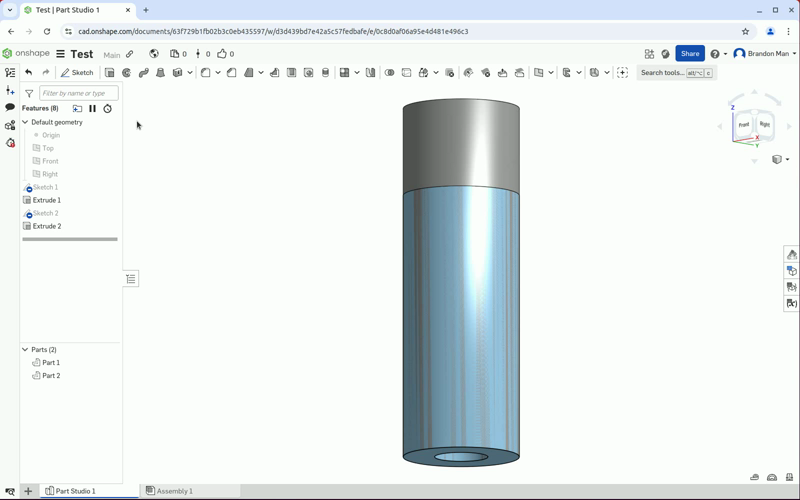
key(left, 3)
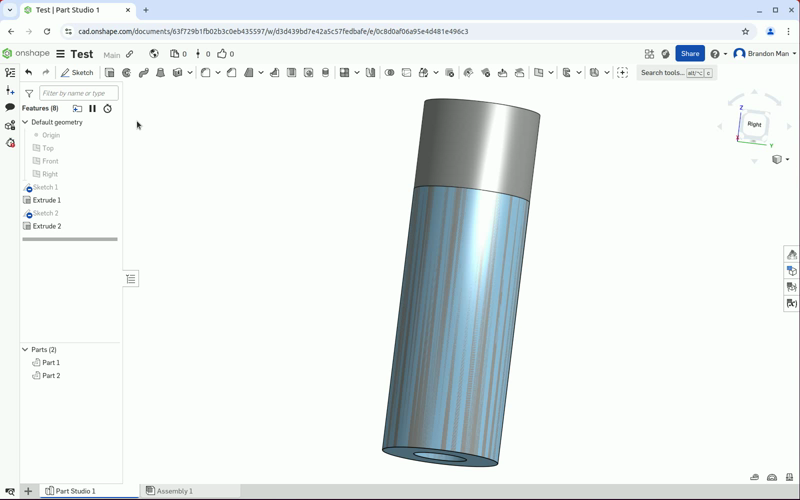
key(right, 3)
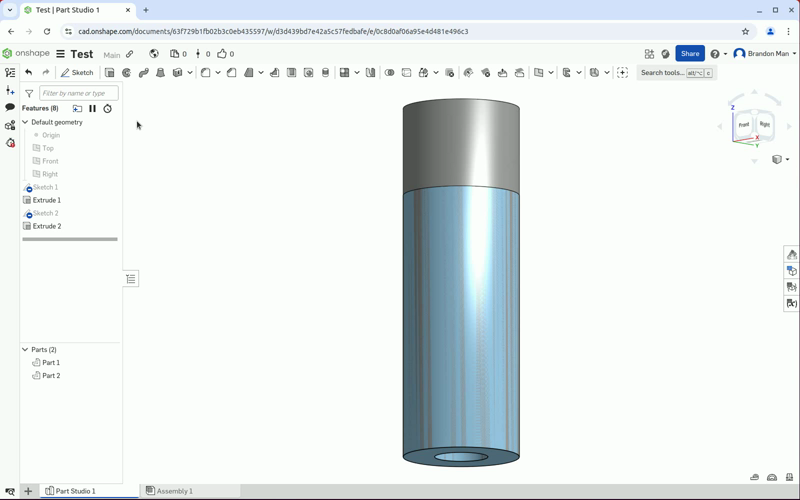
key(down, 3)
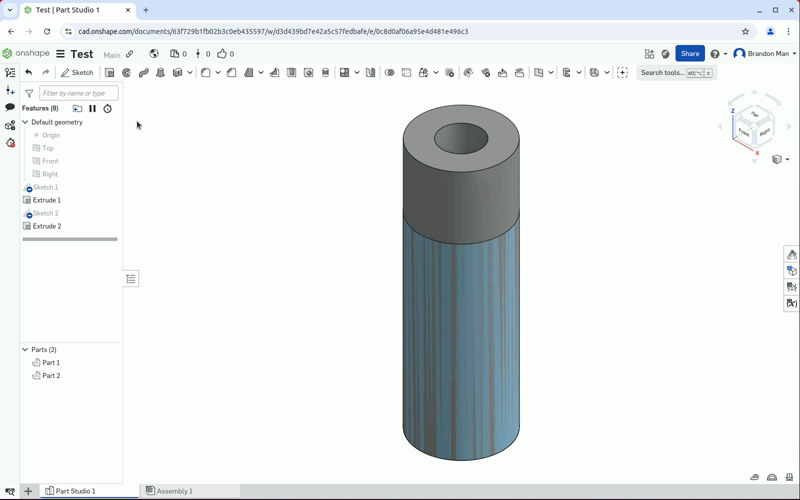
mouse_move(73, 189)
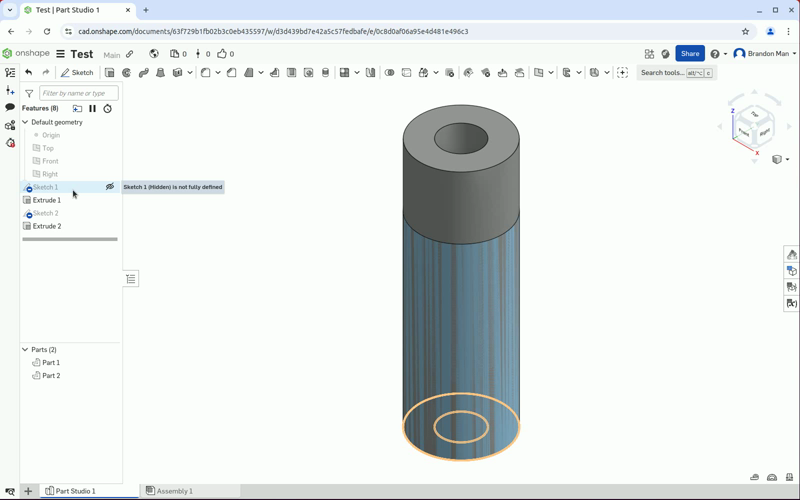
click(73, 189)